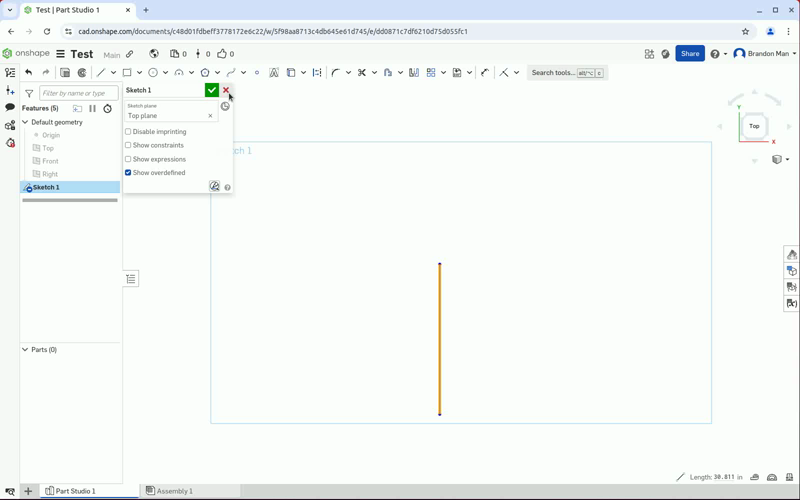
key(shift+h)
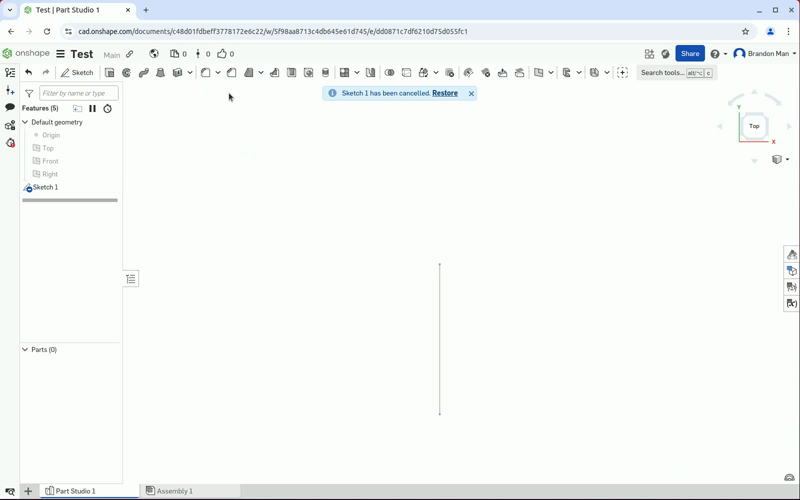
key(shift+s)
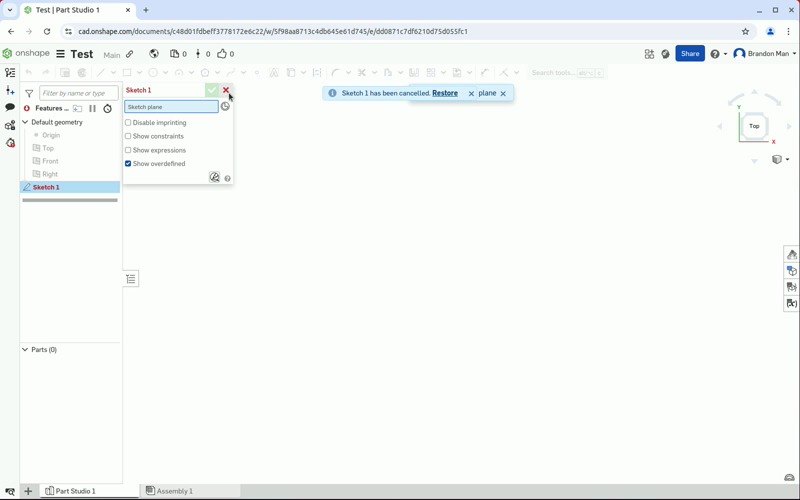
mouse_move(73, 150)
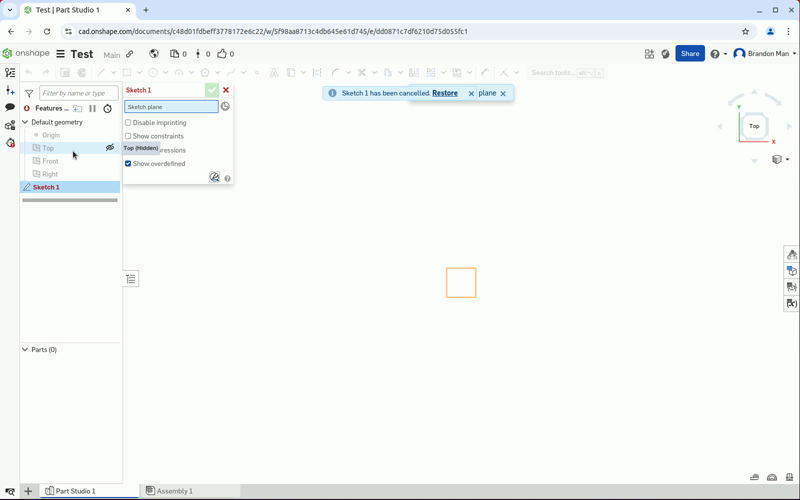
click(73, 150)
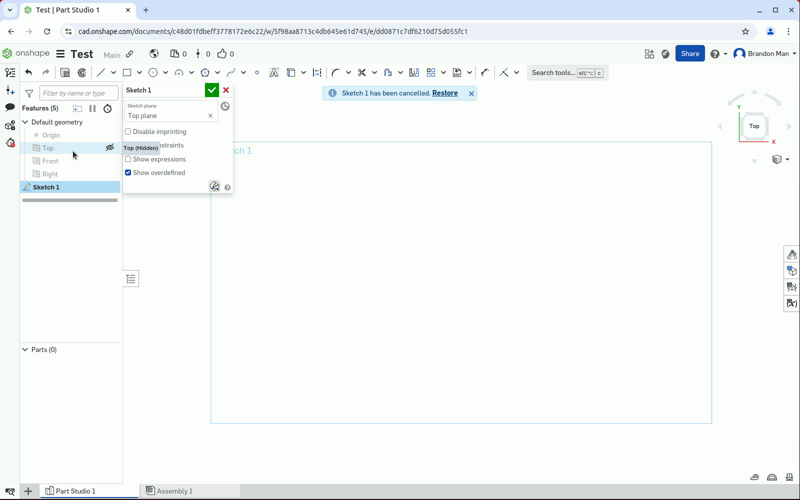
mouse_move(73, 352)
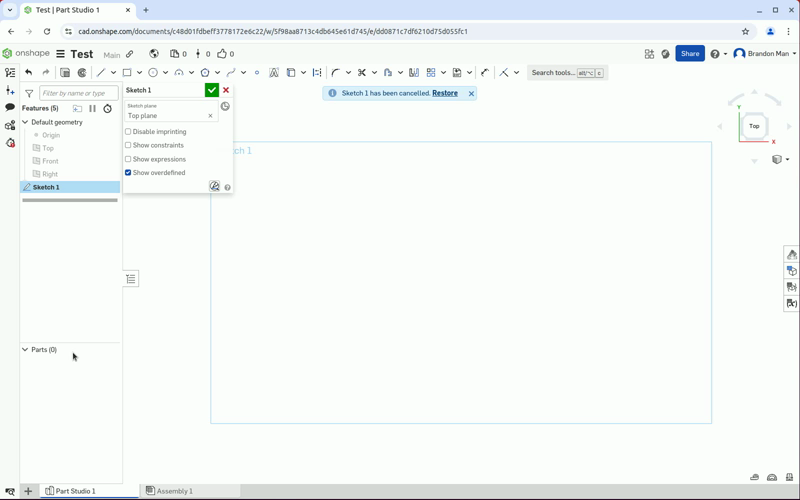
key(y)
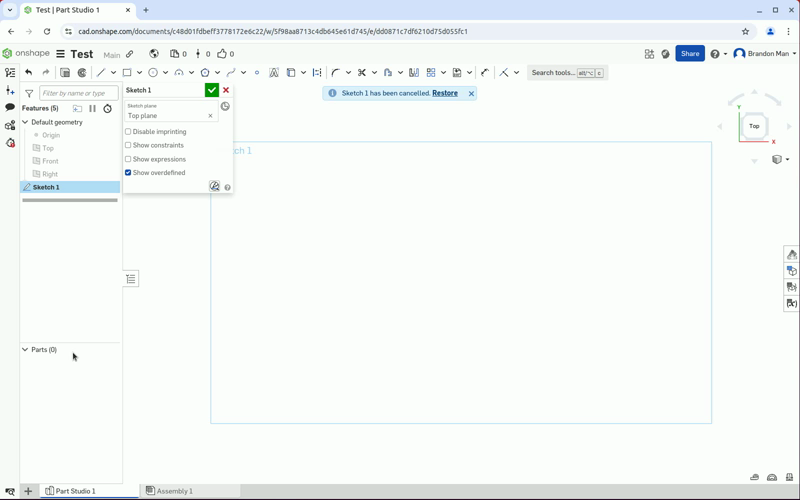
key(l)
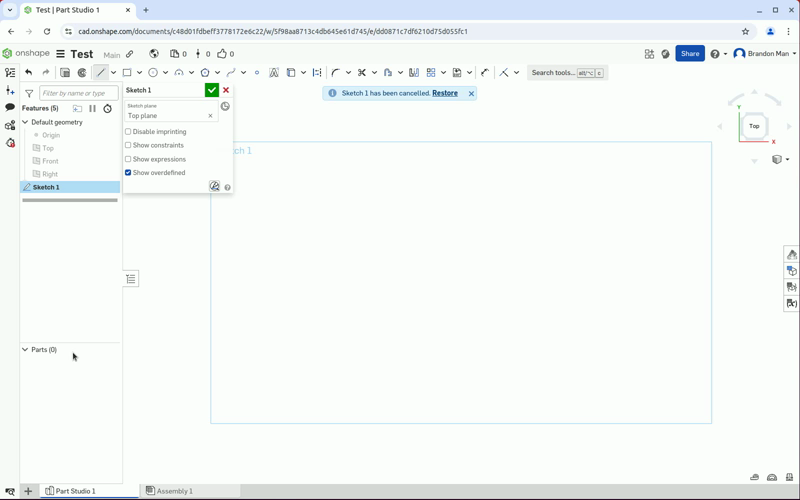
key_down(shift)
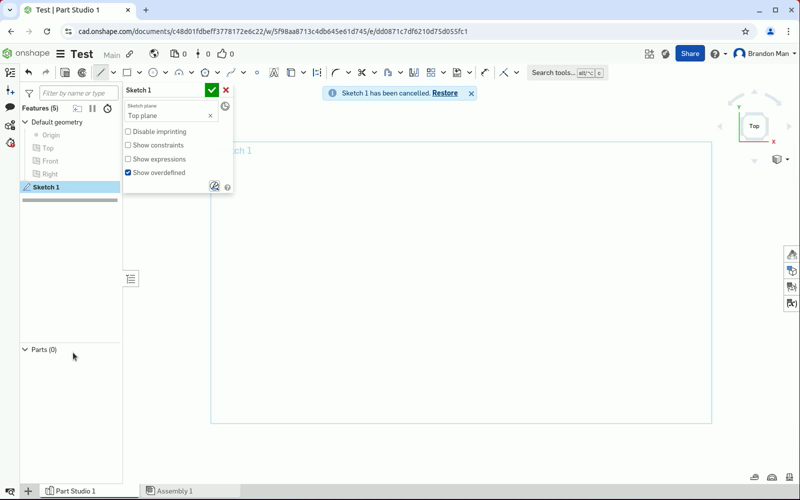
mouse_move(348, 395)
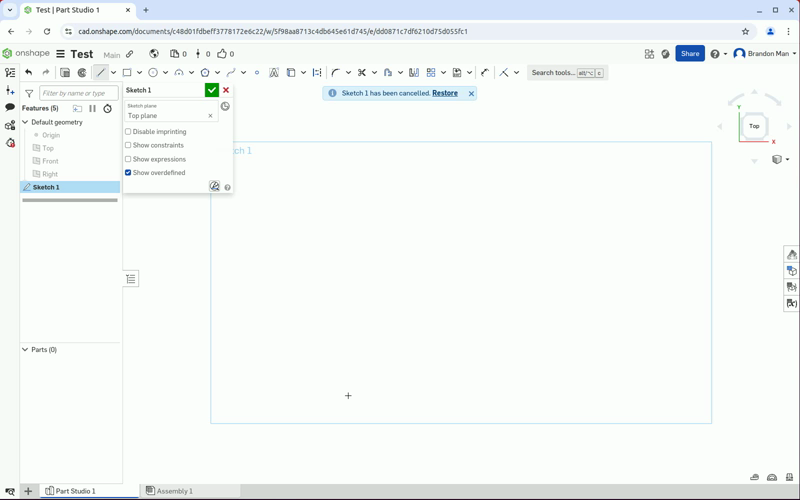
click(348, 395)
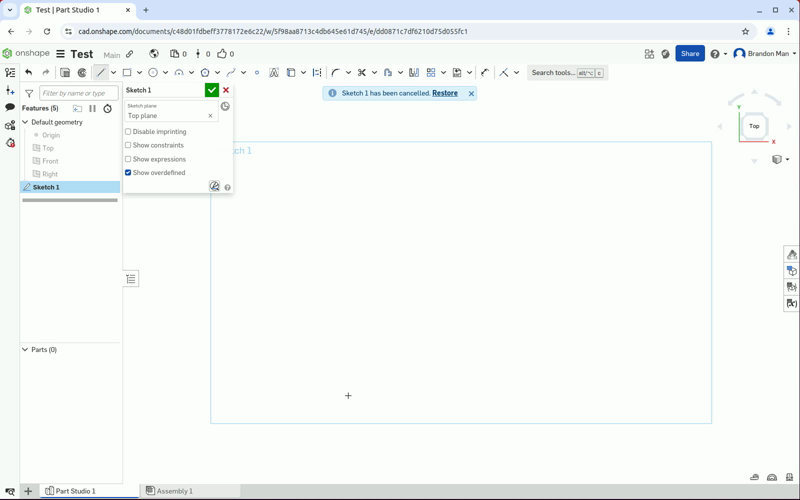
key_up(shift)
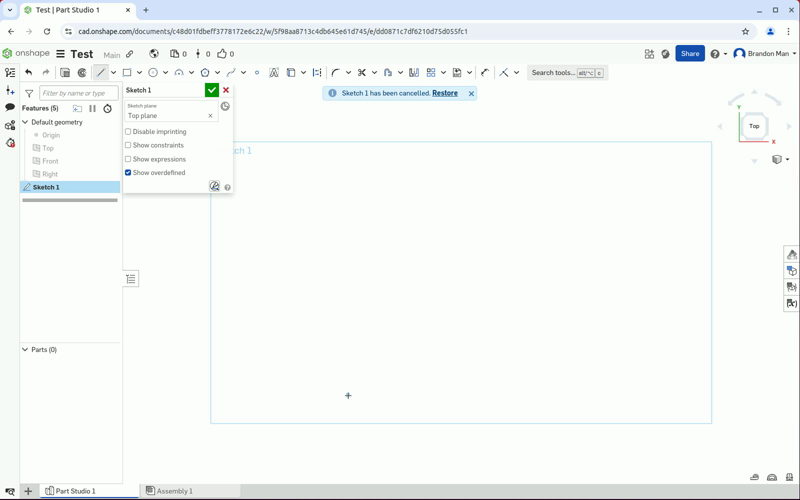
key_down(shift)
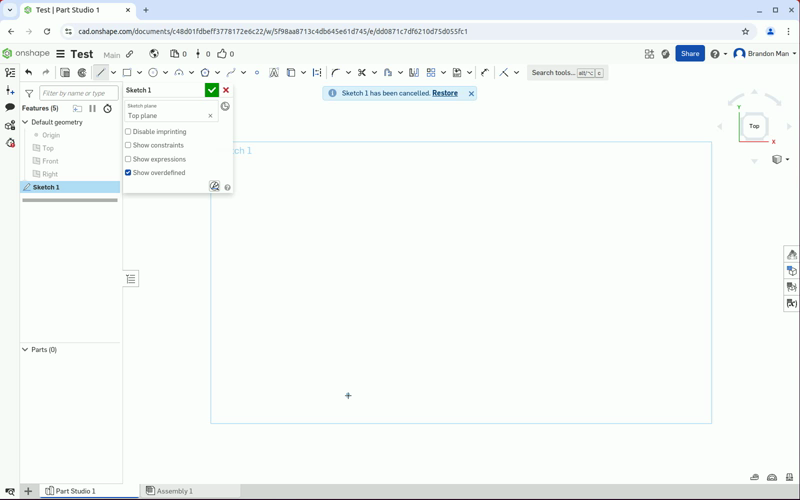
mouse_move(572, 395)
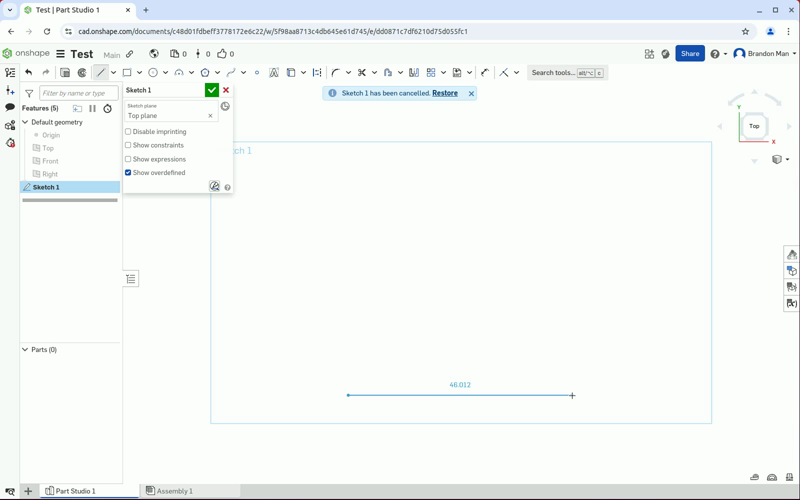
click(572, 395)
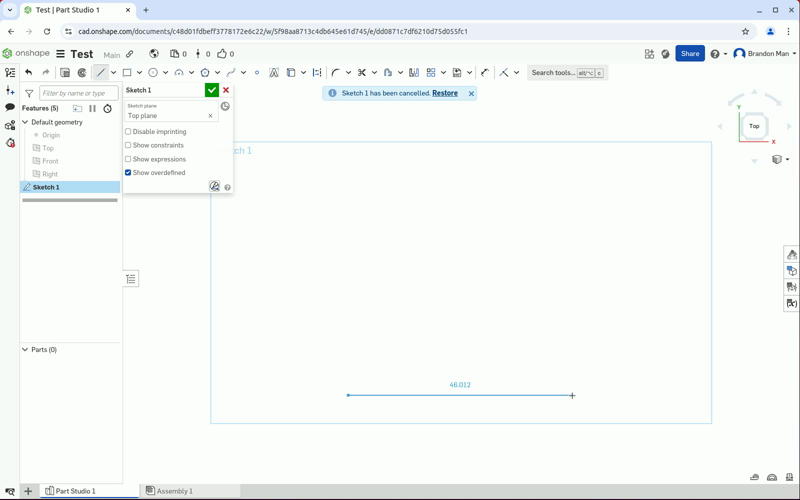
key_up(shift)
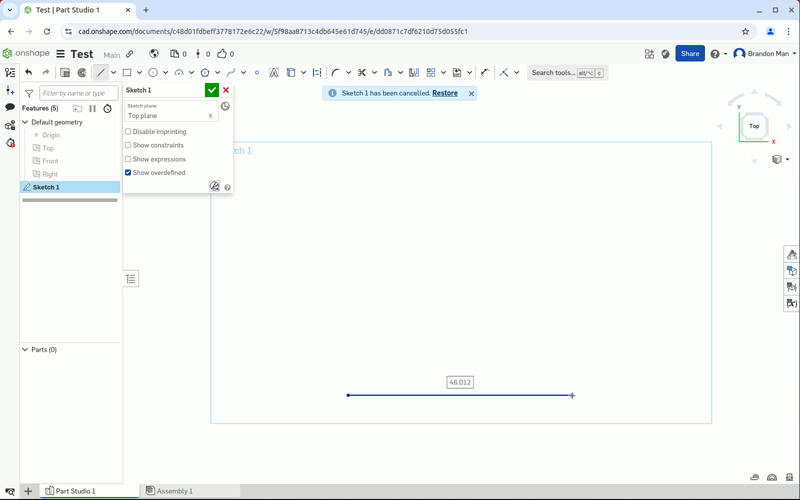
key_down(shift)
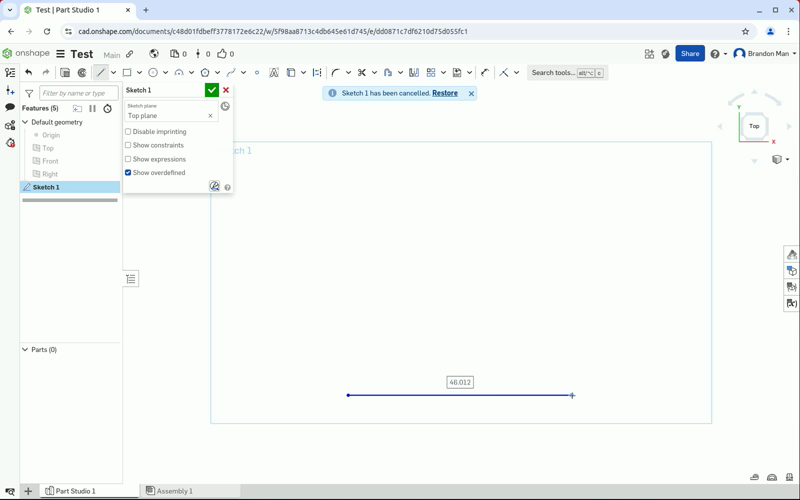
mouse_move(572, 171)
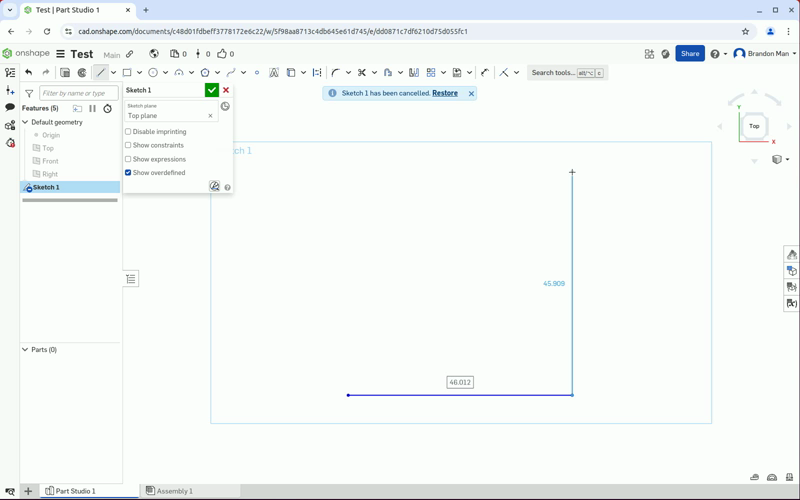
click(572, 171)
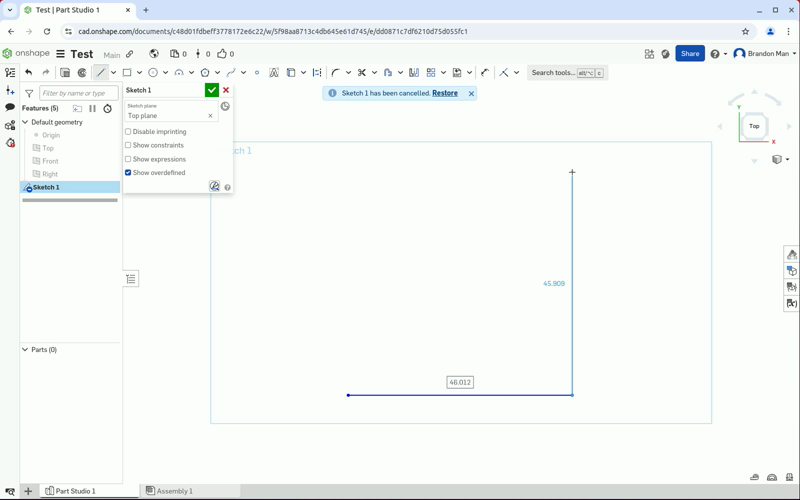
key_up(shift)
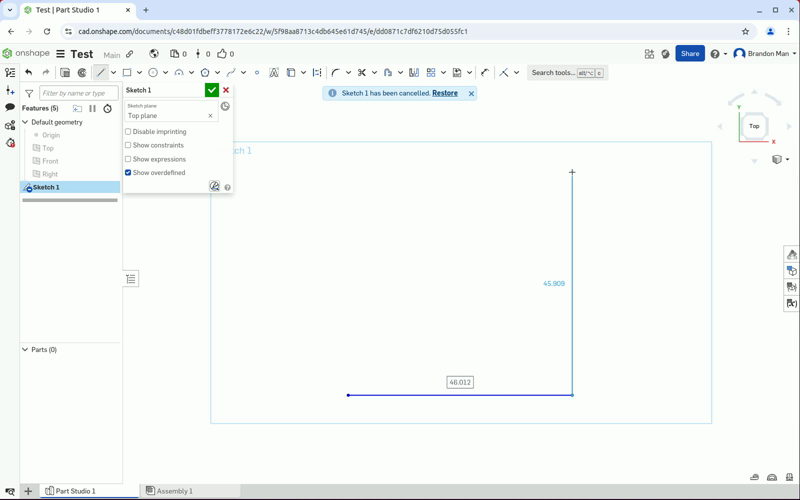
key_down(shift)
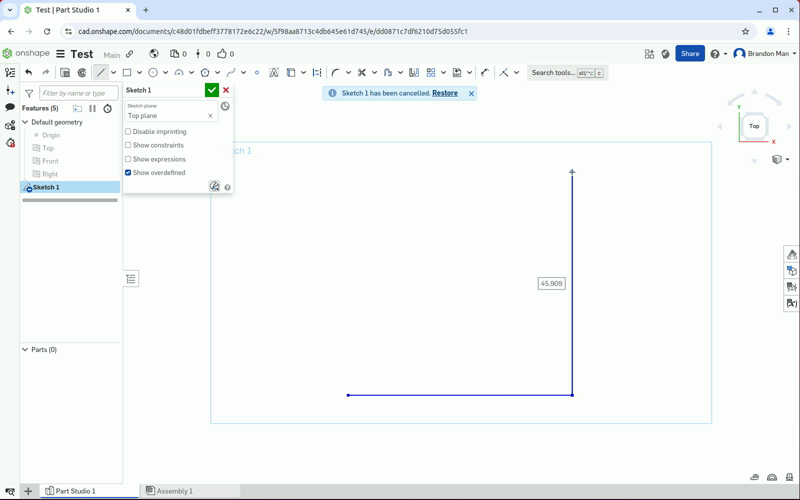
mouse_move(348, 171)
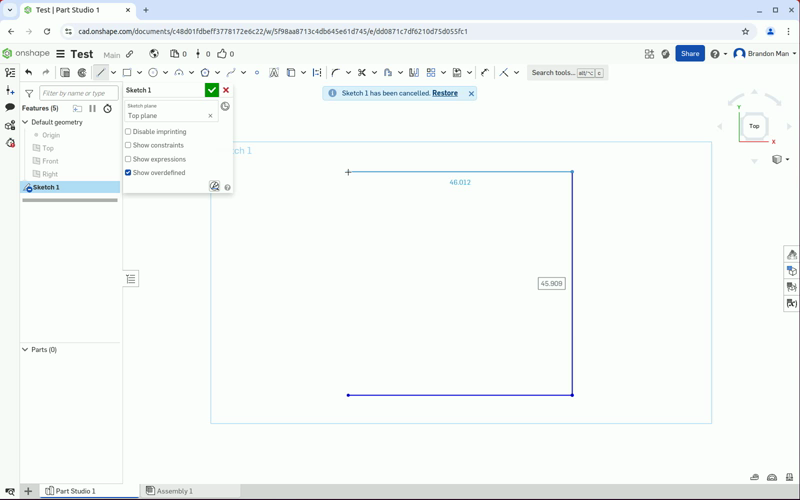
click(348, 171)
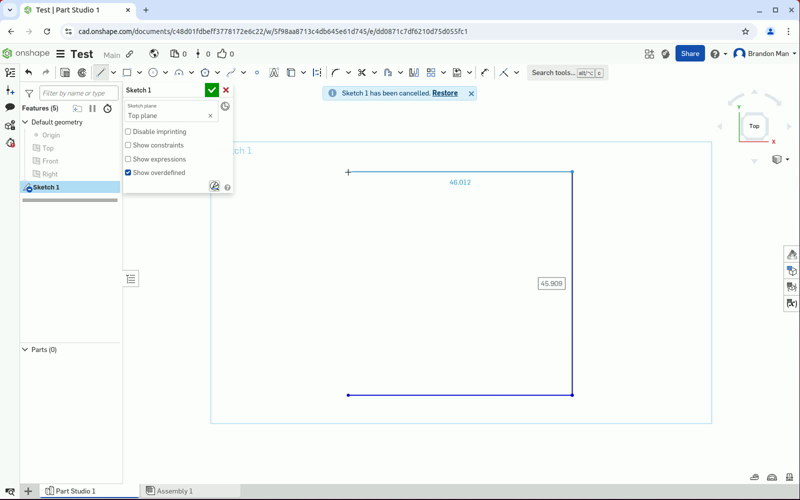
key_up(shift)
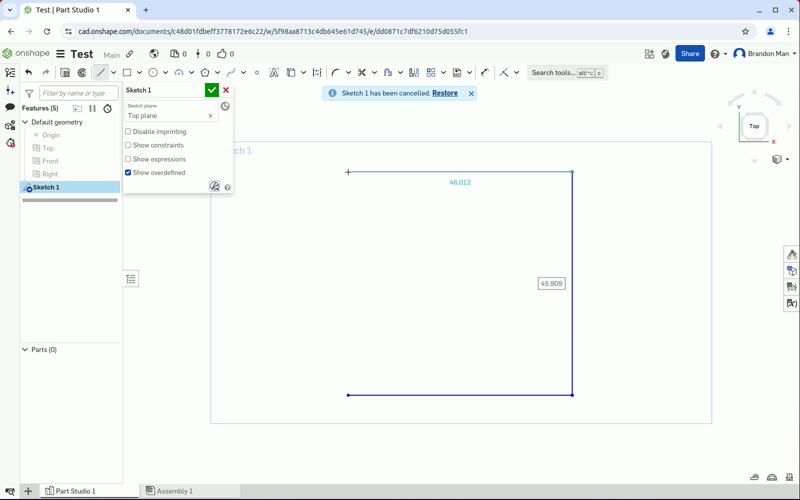
key_down(shift)
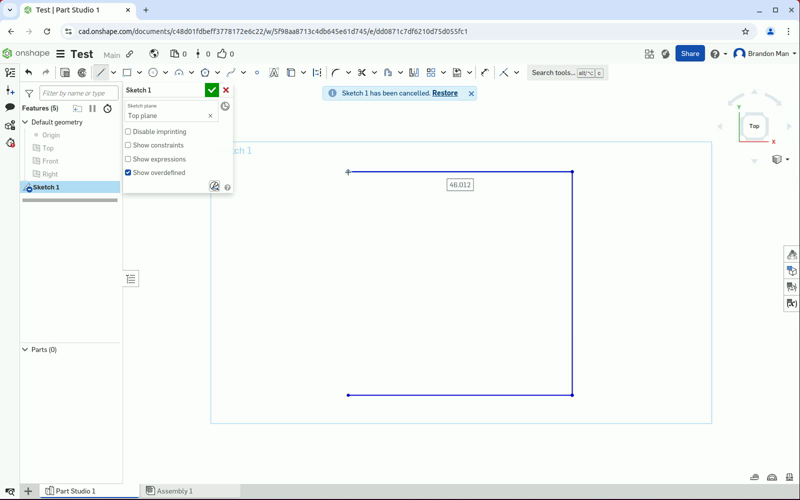
mouse_move(348, 395)
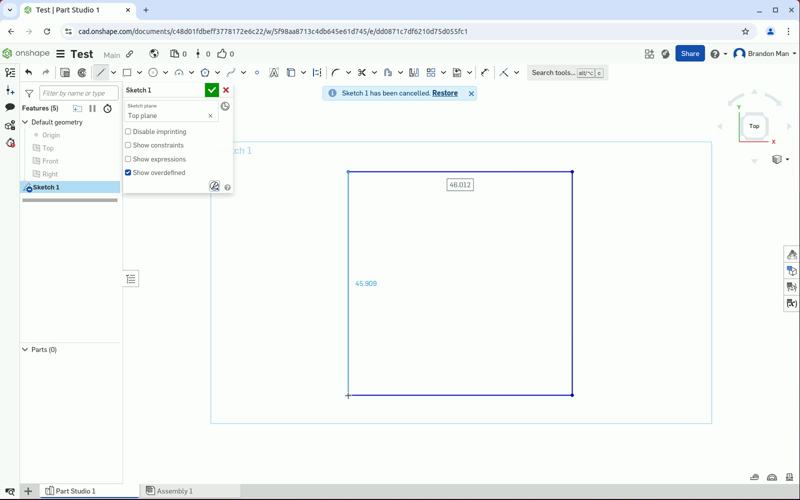
key_up(shift)
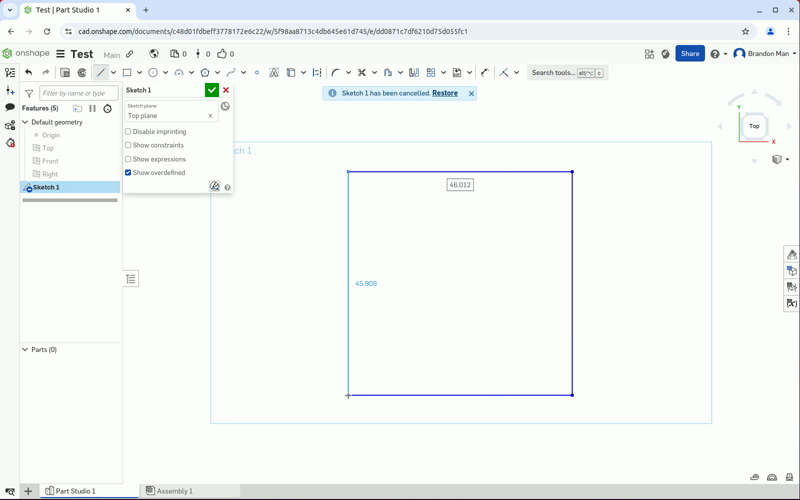
click(348, 395)
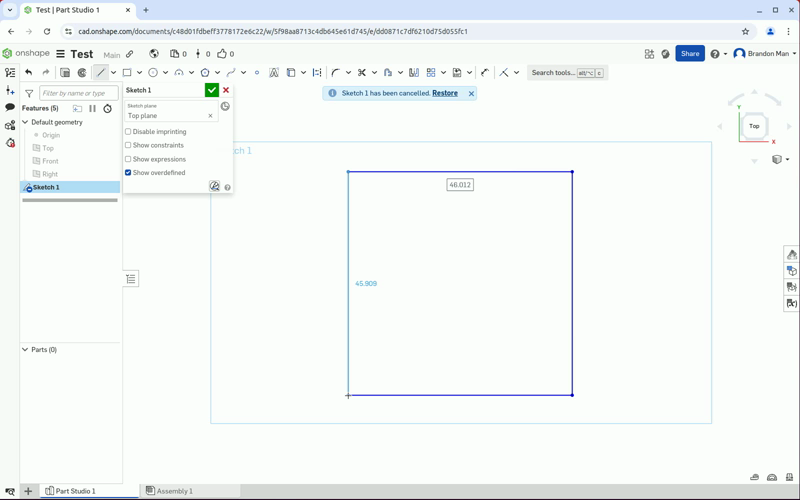
key(esc)
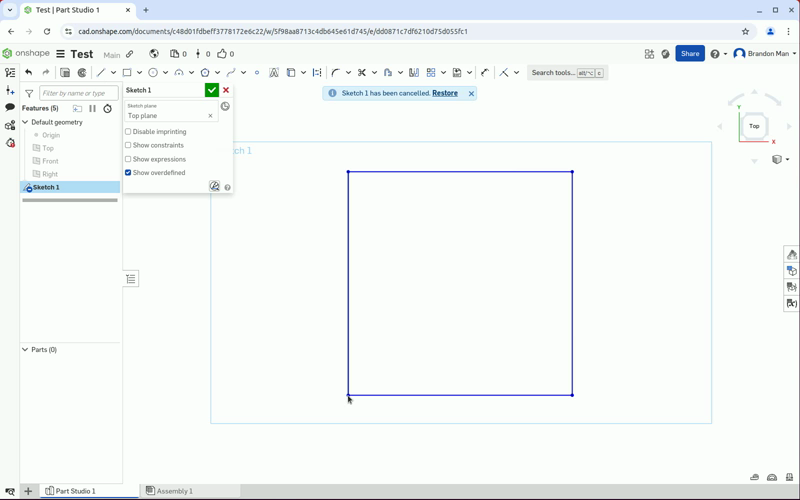
mouse_move(448, 341)
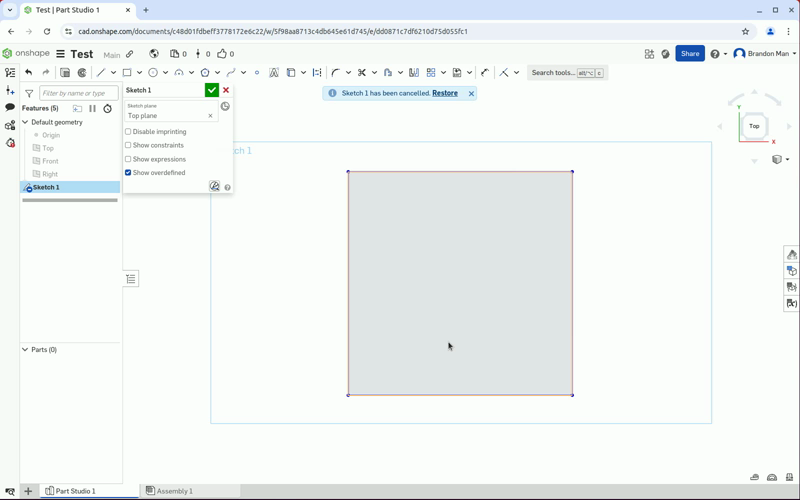
click(448, 341)
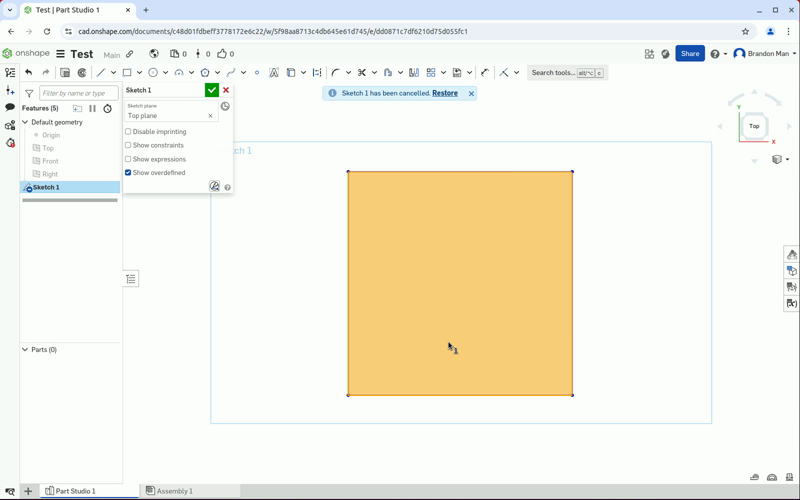
mouse_move(73, 352)
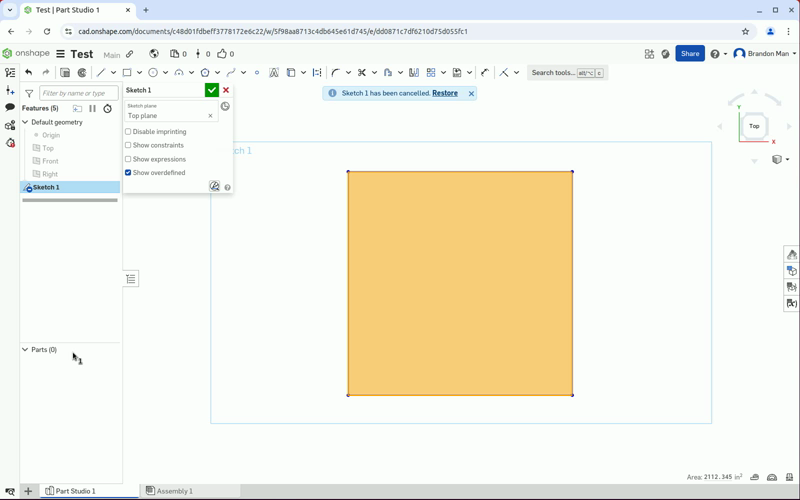
key(shift+y)
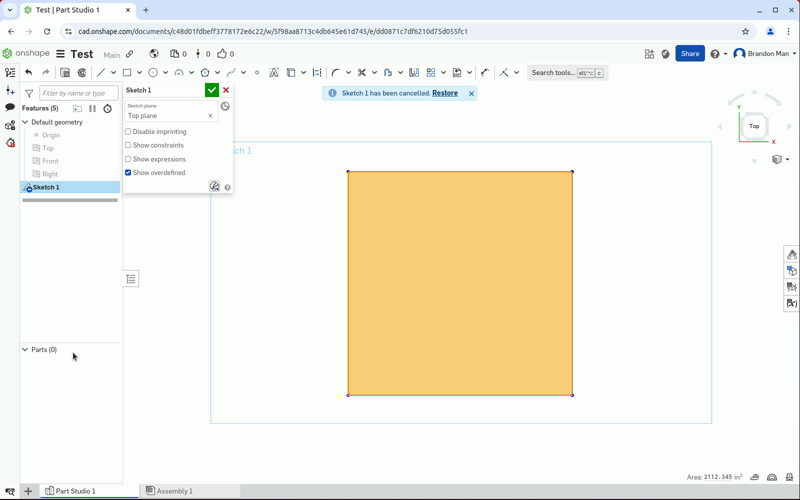
key(shift+e)
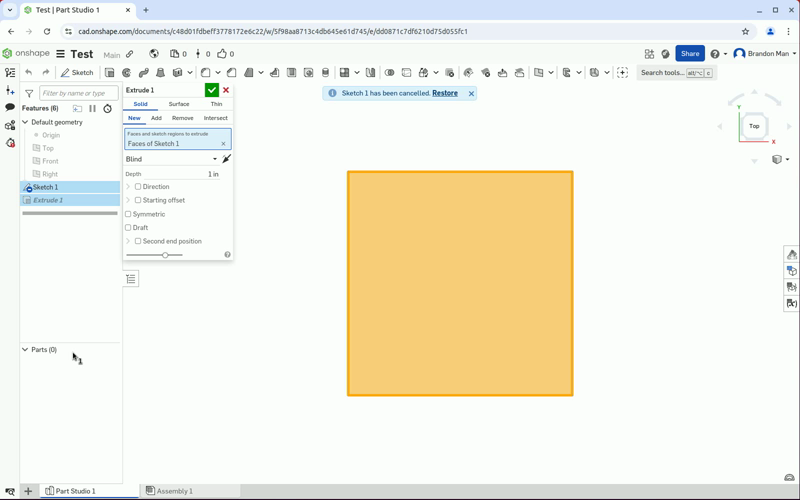
mouse_move(143, 106)
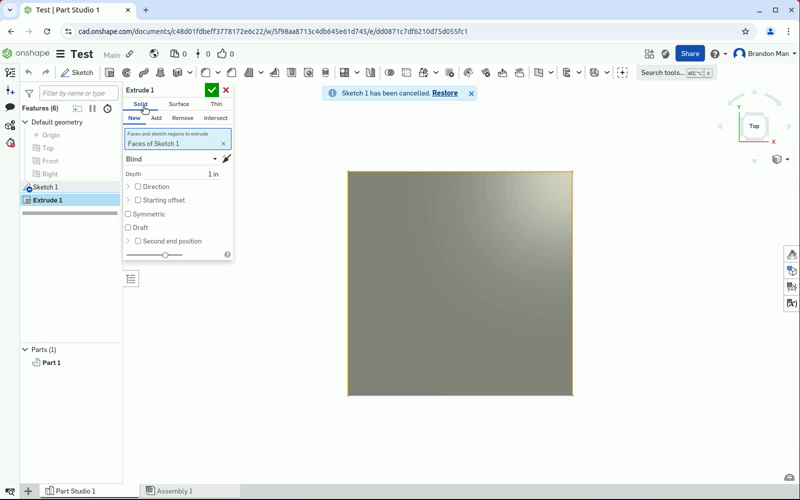
click(143, 106)
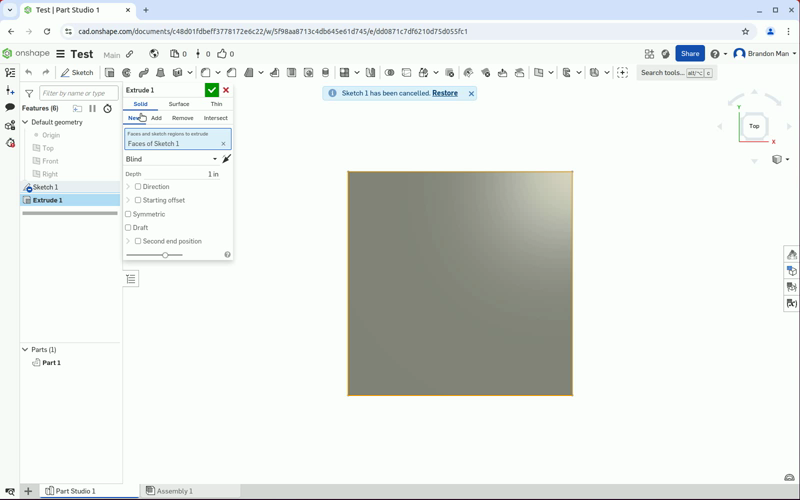
mouse_move(137, 120)
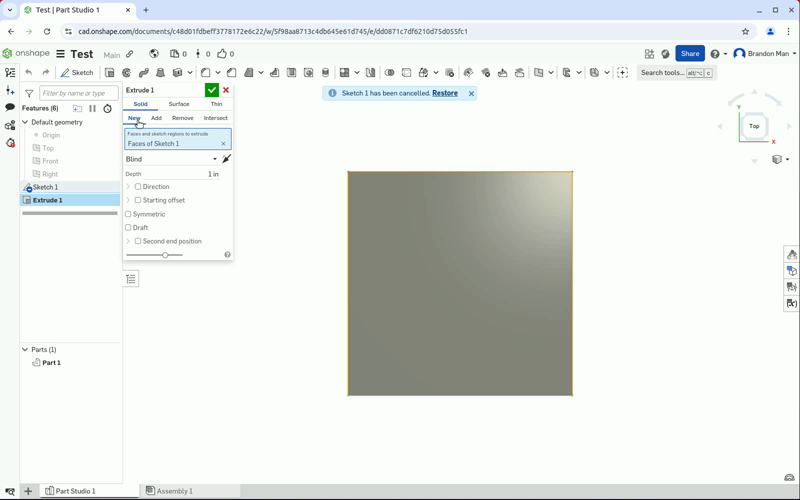
click(137, 120)
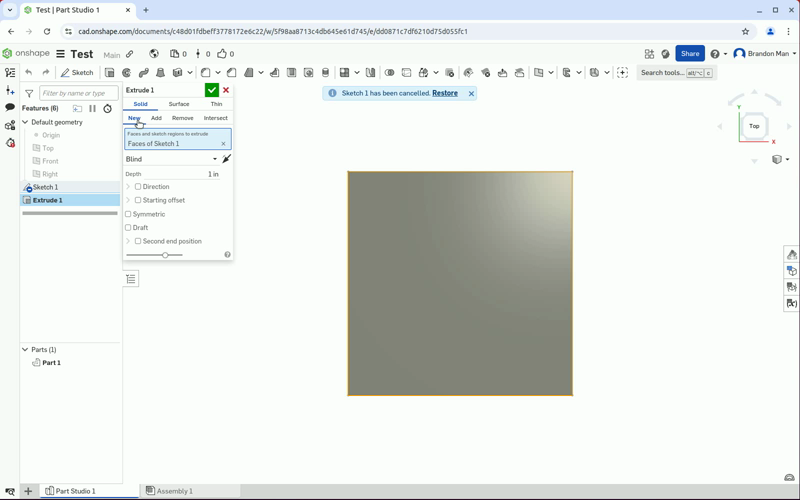
key(tab, 4)
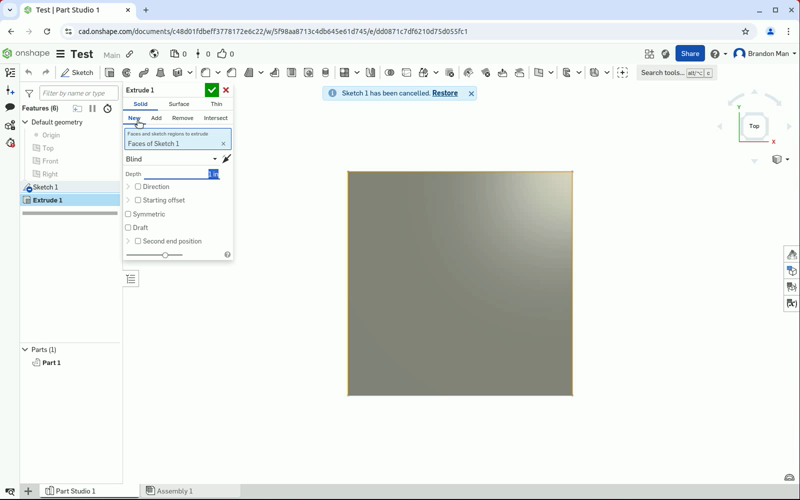
text(10.11)
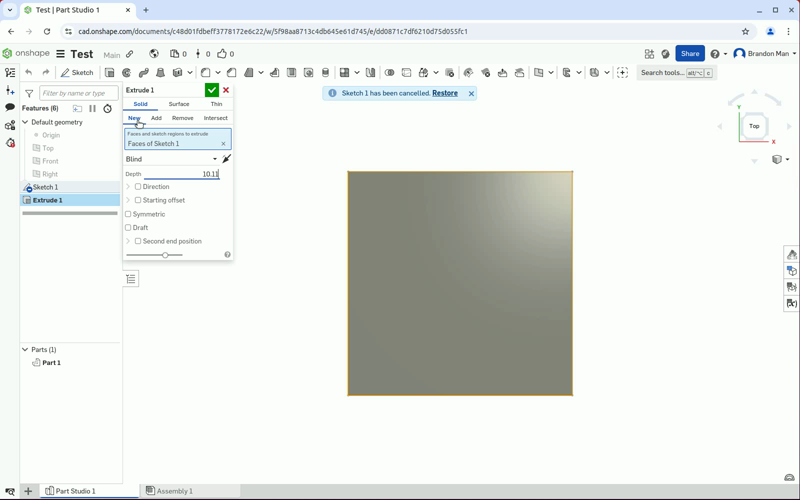
key(enter)
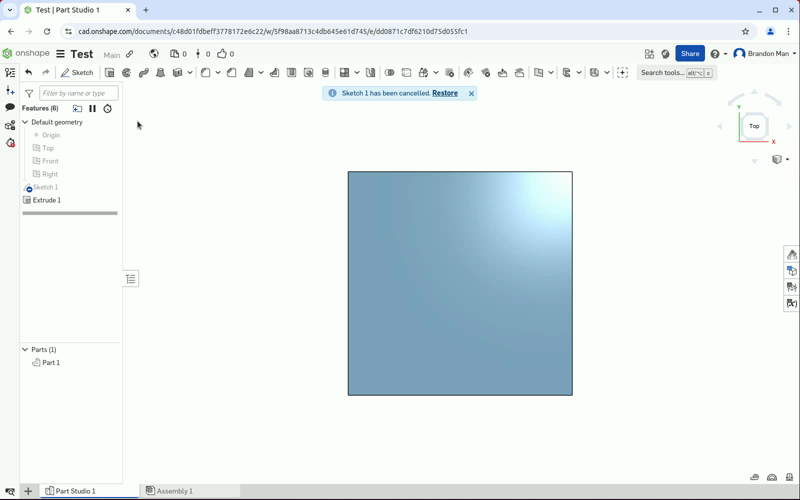
key(shift+h)
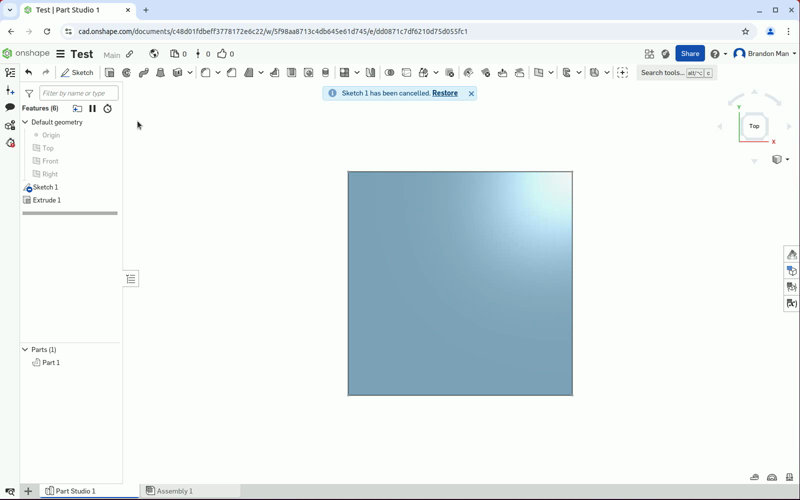
key(shift+h)
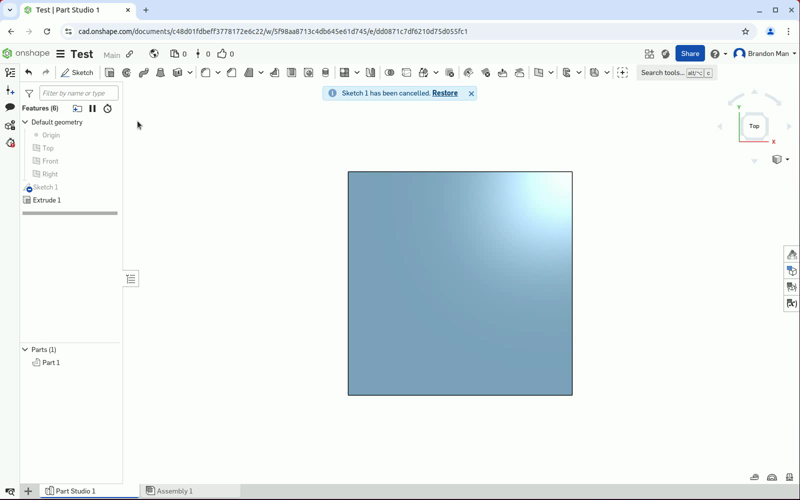
mouse_move(73, 189)
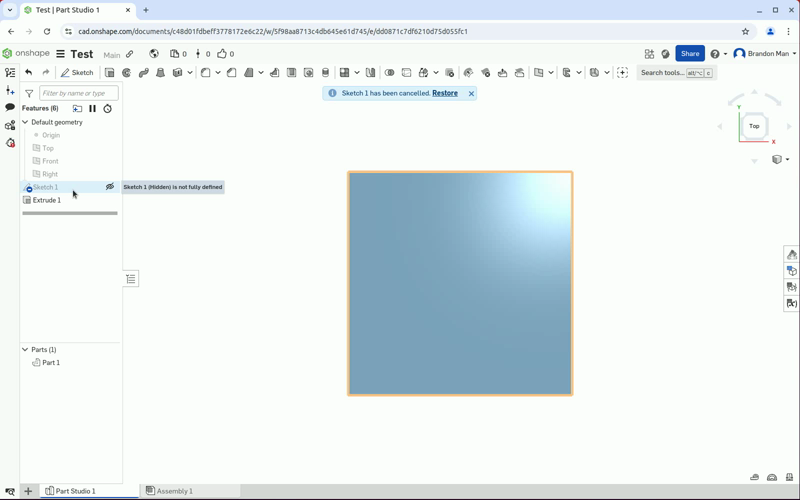
click(73, 189)
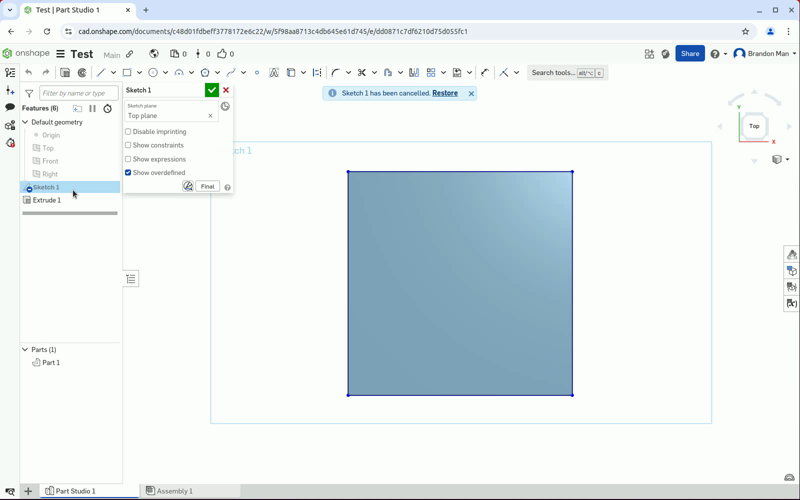
mouse_move(229, 92)
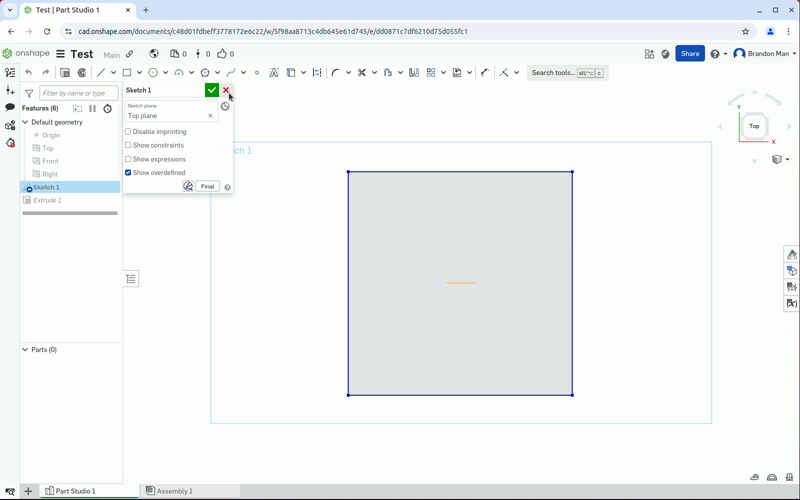
click(229, 92)
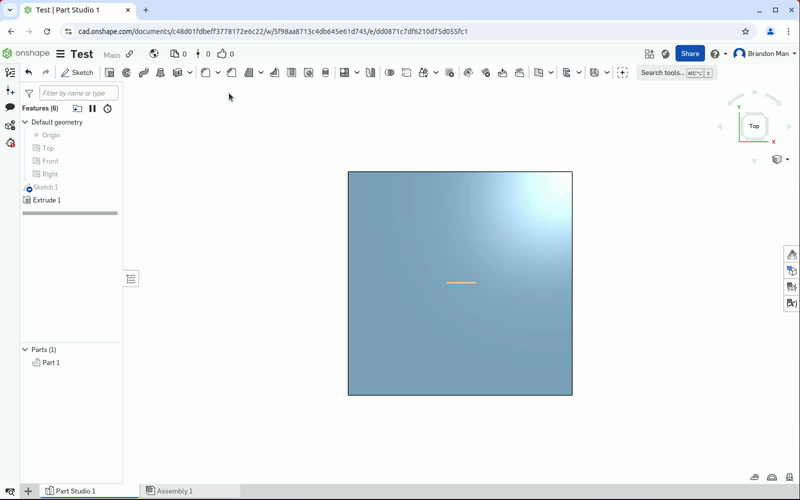
mouse_move(73, 352)
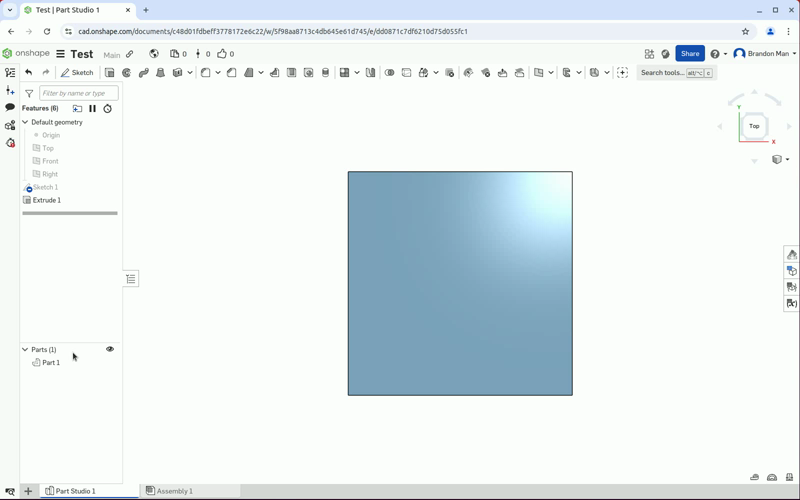
key(y)
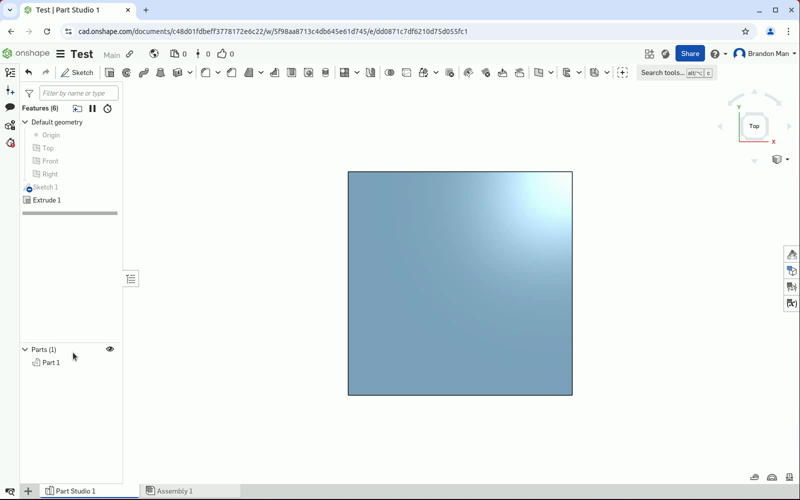
key(shift+p)
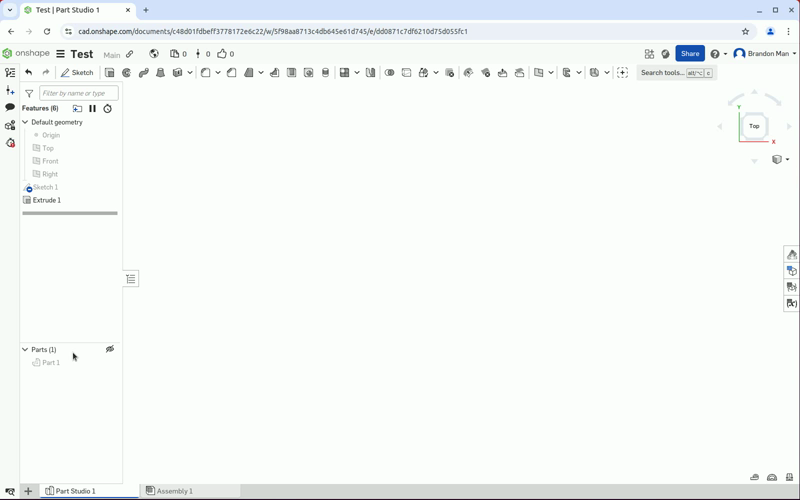
key(space)
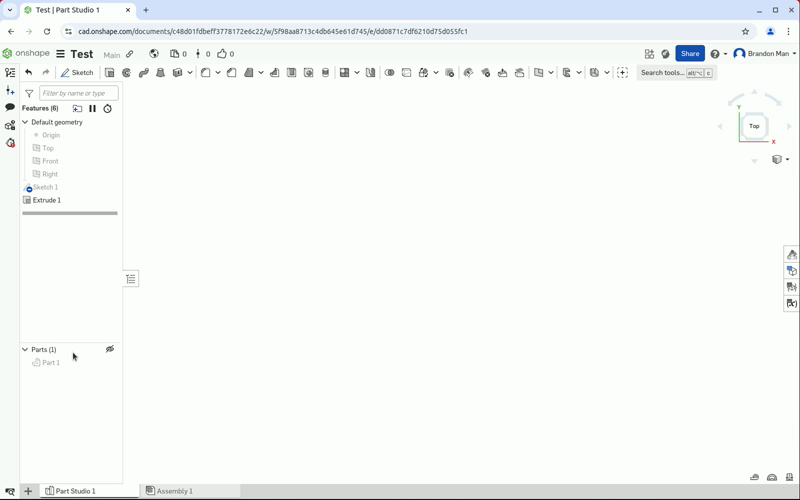
key_down(shift)
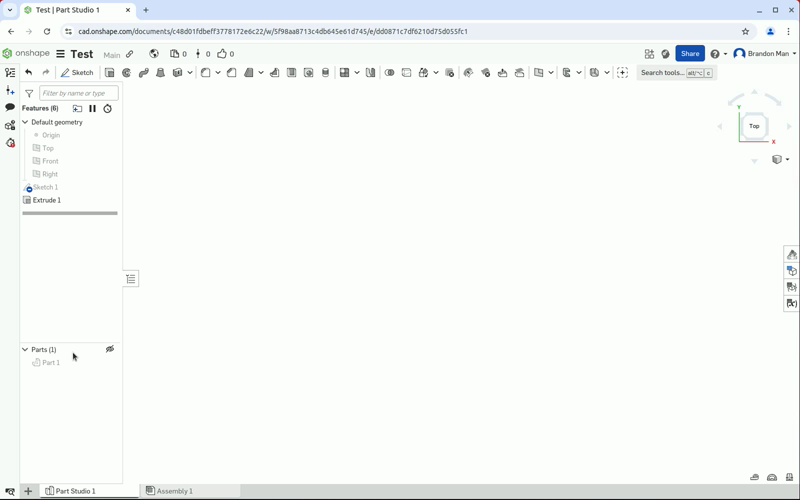
key(up)
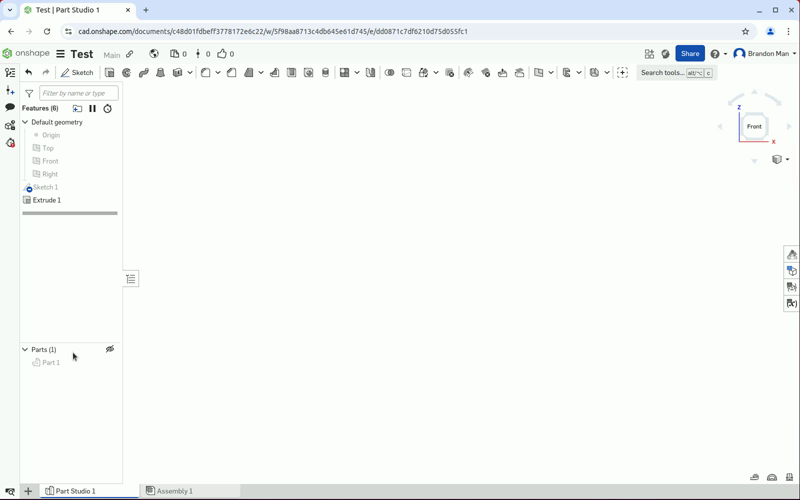
key_up(shift)
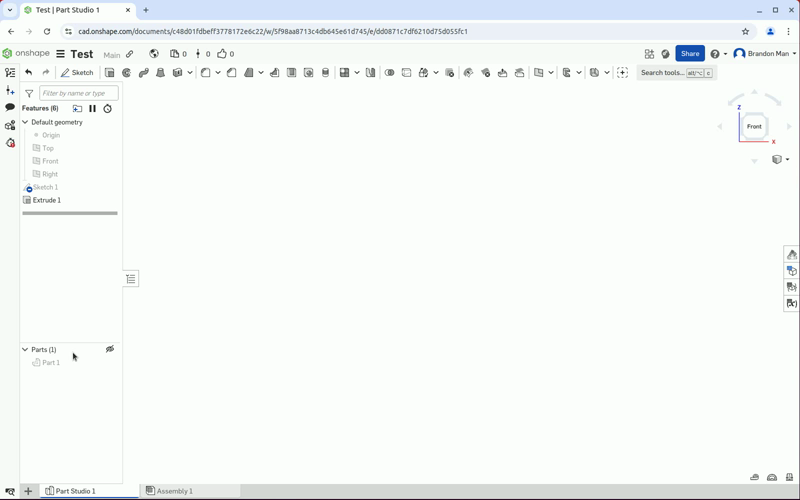
mouse_move(73, 352)
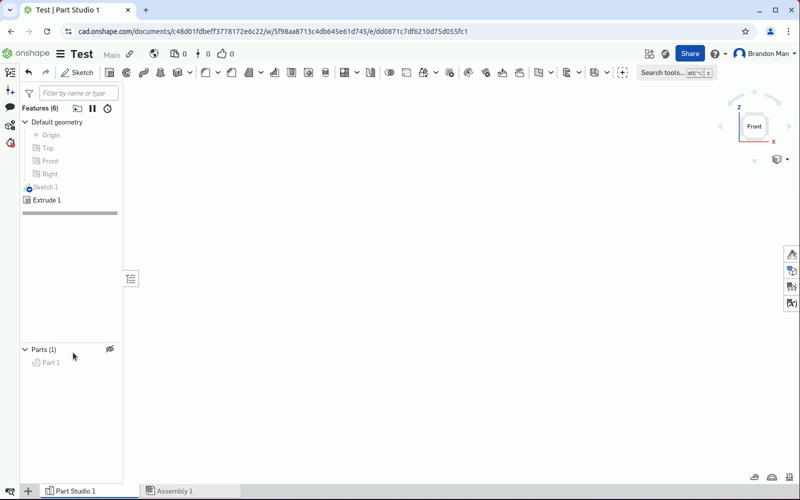
key(shift+y)
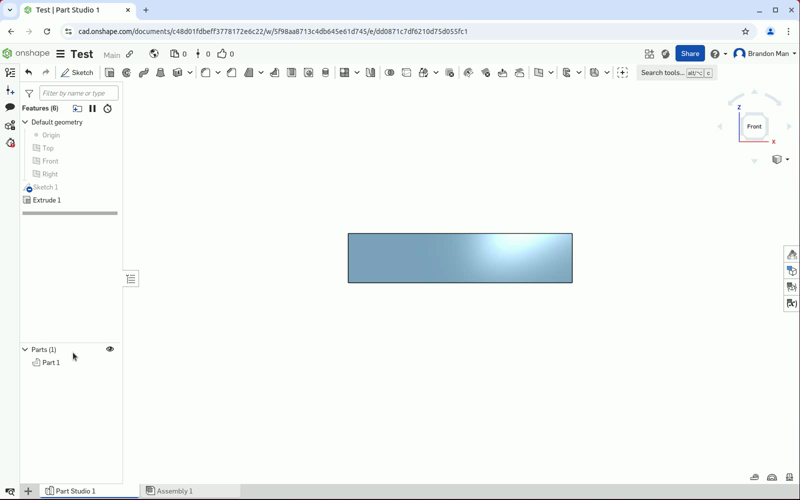
mouse_move(541, 75)
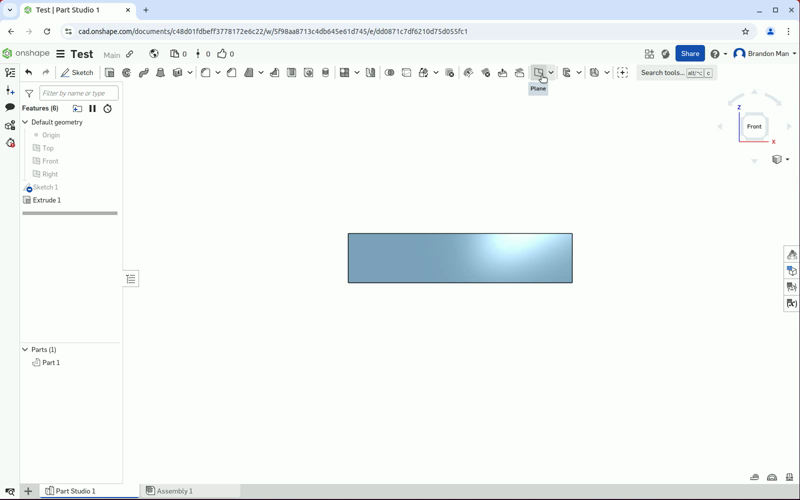
click(541, 75)
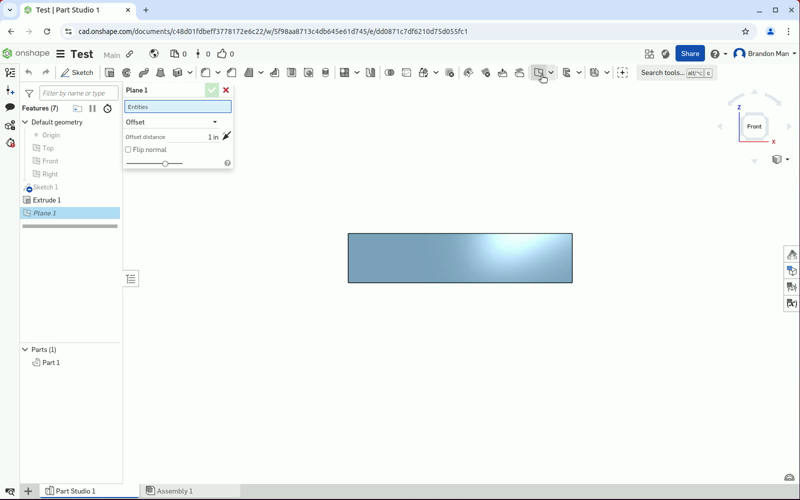
mouse_move(73, 163)
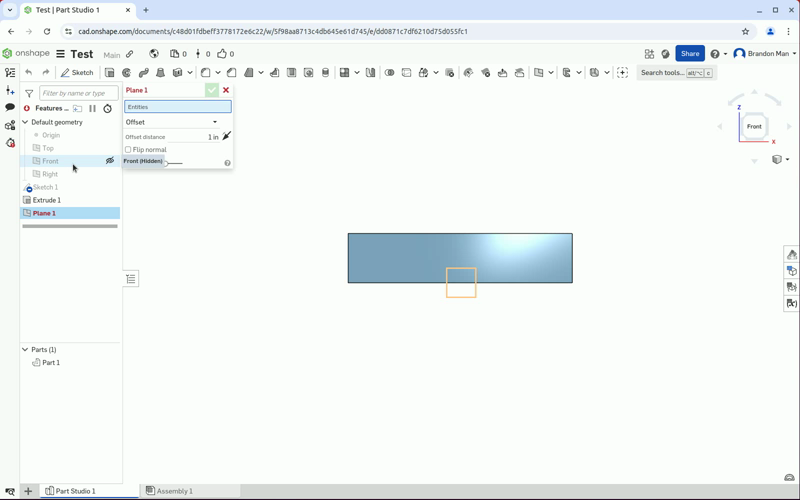
click(73, 163)
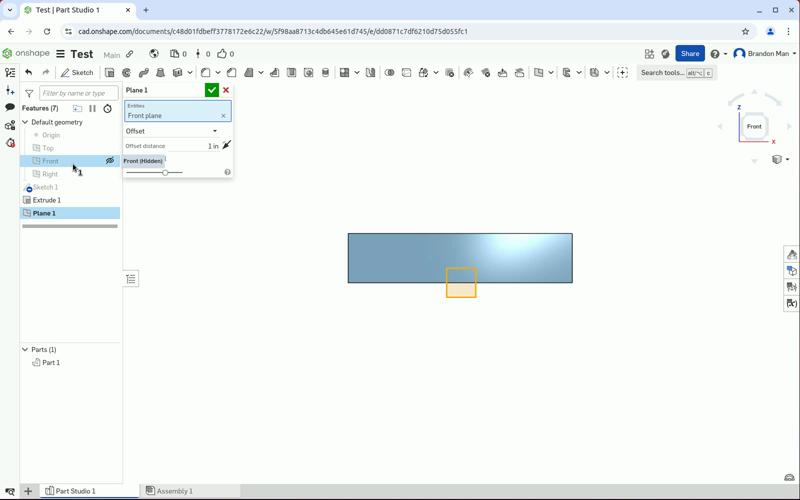
key(tab, 2)
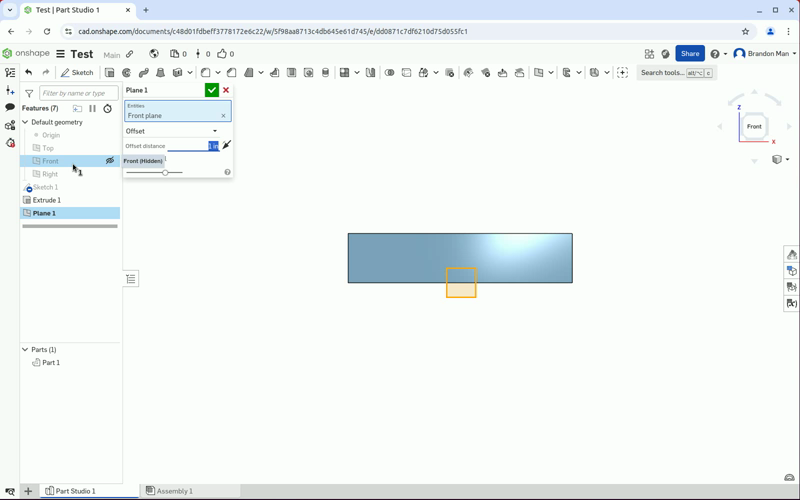
text(23.108)
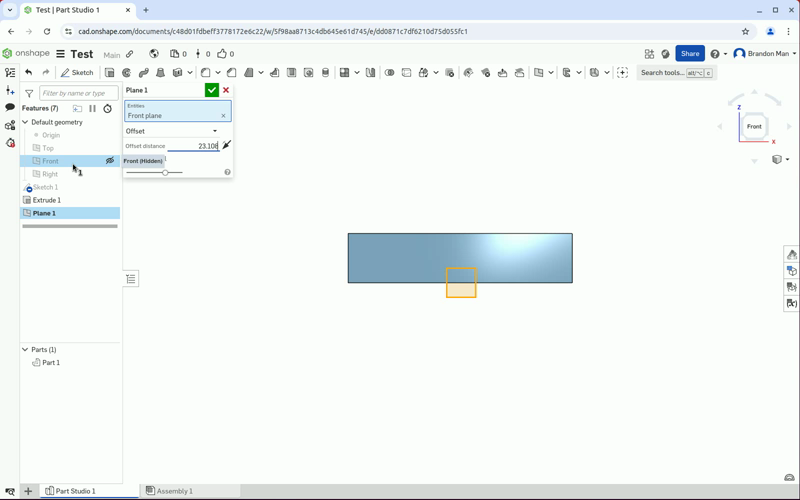
key(enter, 2)
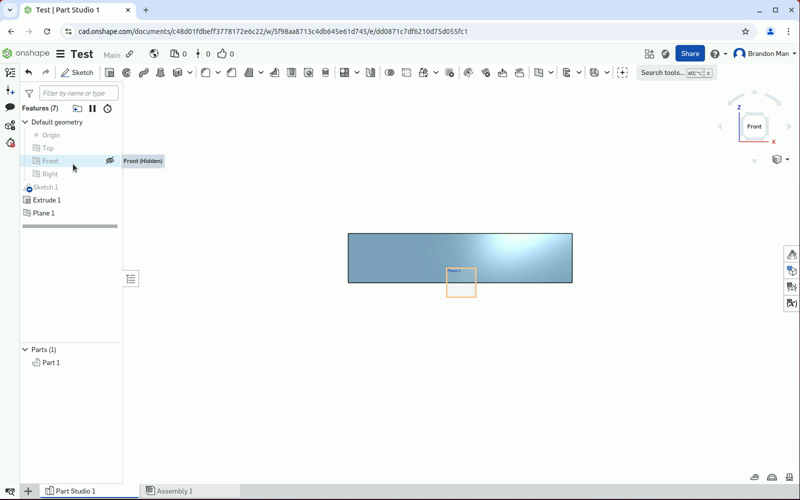
key(shift+s)
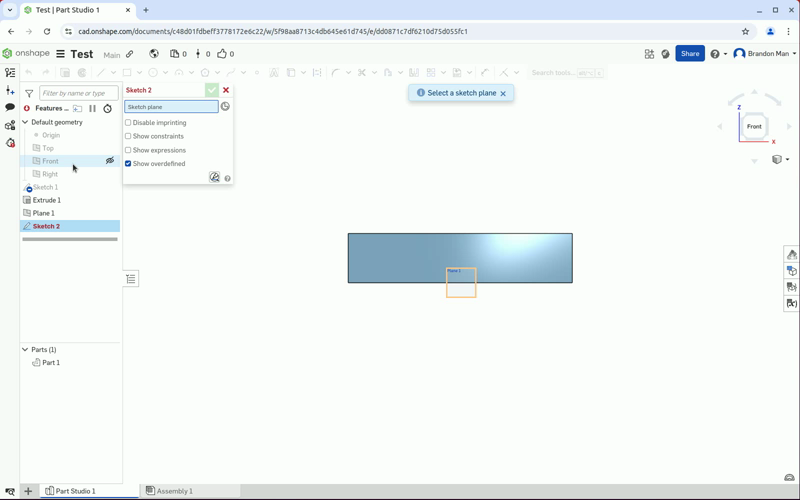
mouse_move(73, 215)
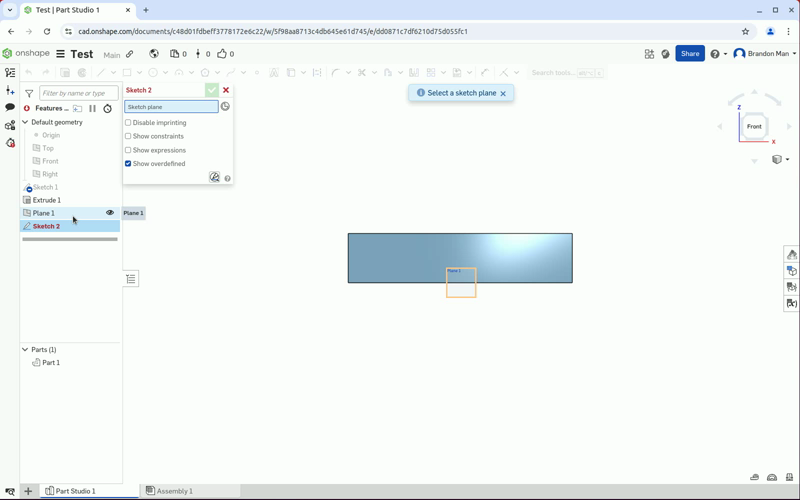
click(73, 215)
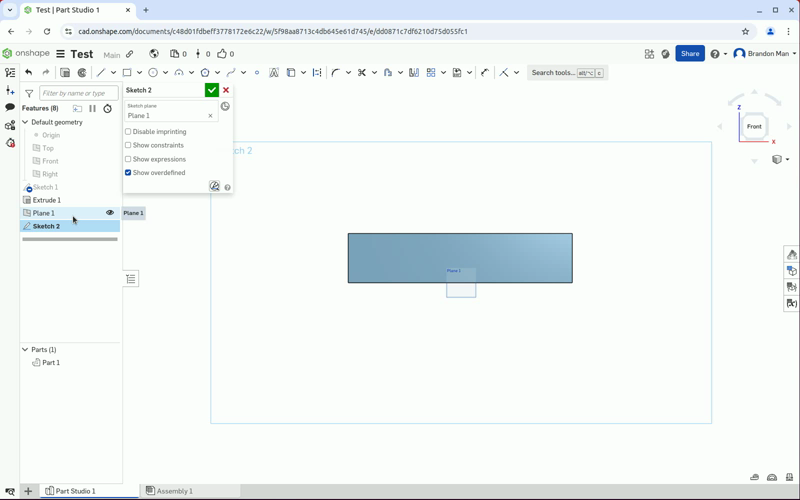
mouse_move(73, 352)
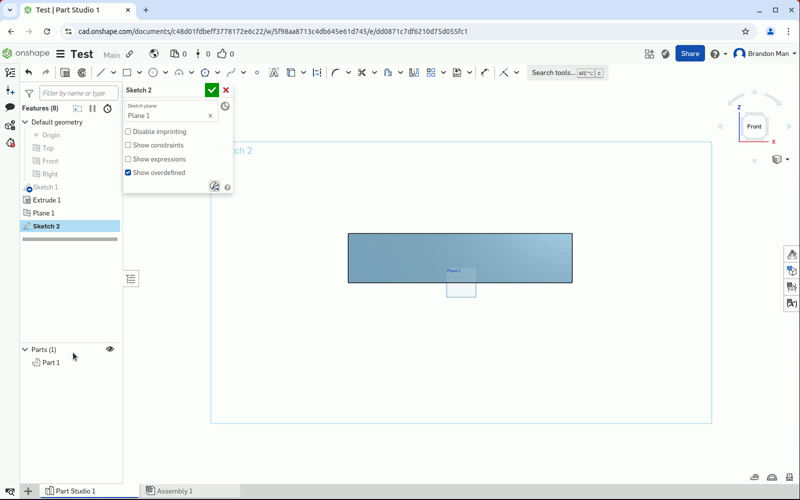
key(y)
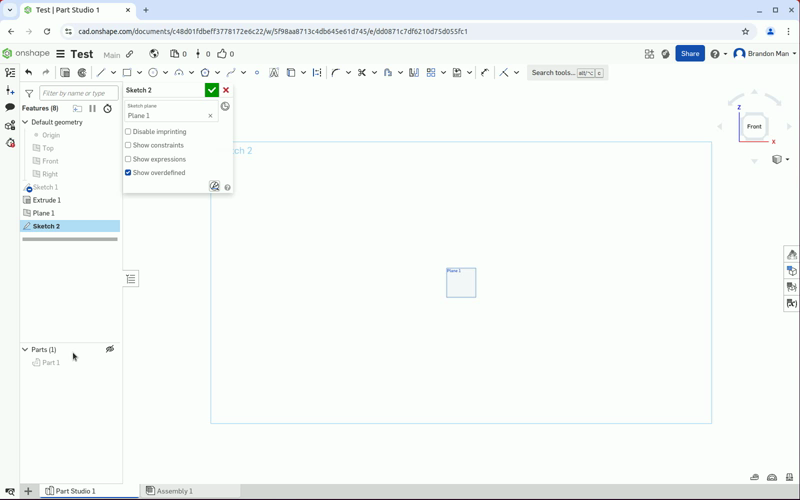
key(c)
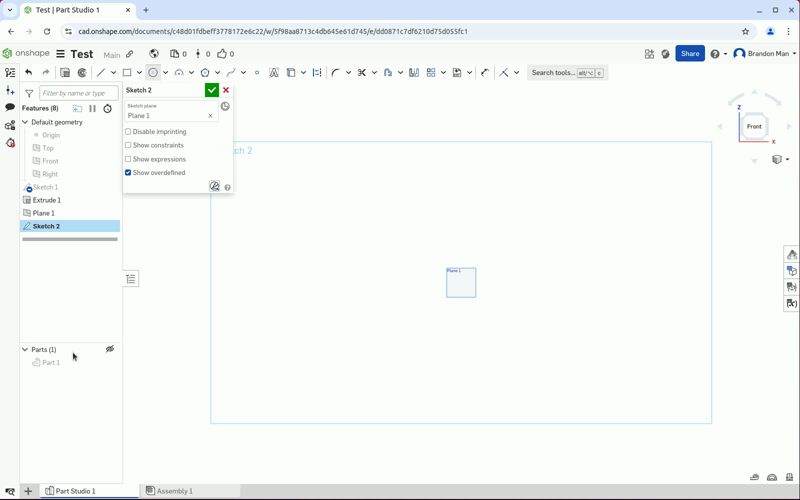
key_down(shift)
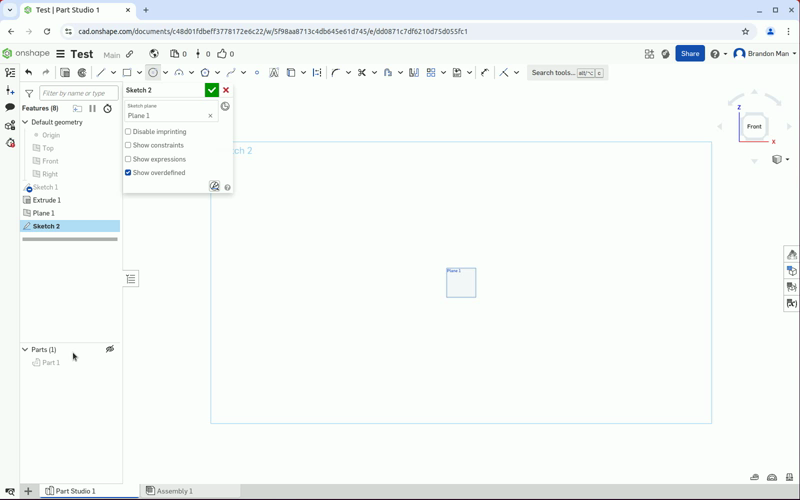
mouse_move(390, 258)
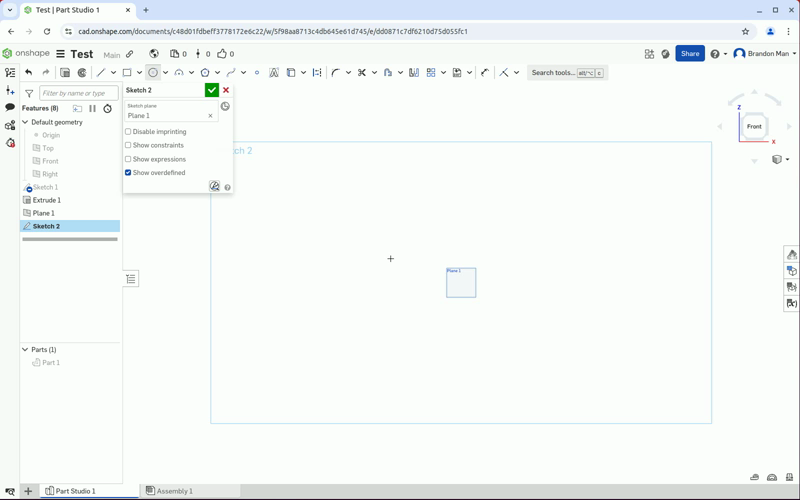
click(390, 258)
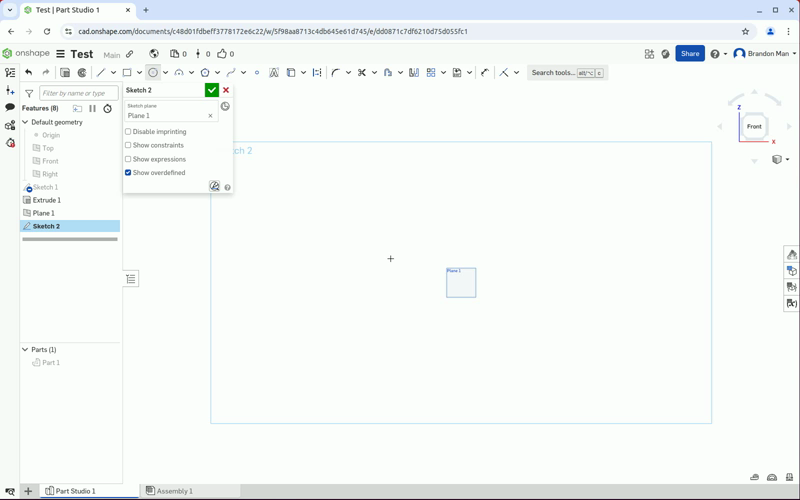
key_up(shift)
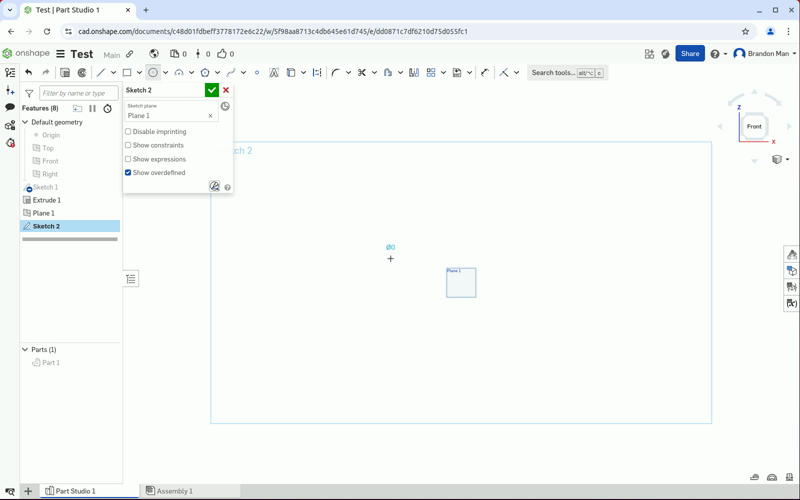
mouse_move(402, 258)
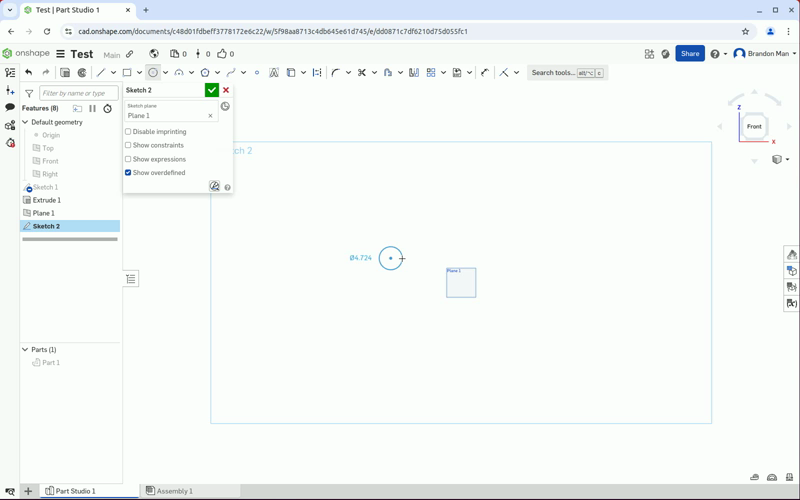
click(402, 258)
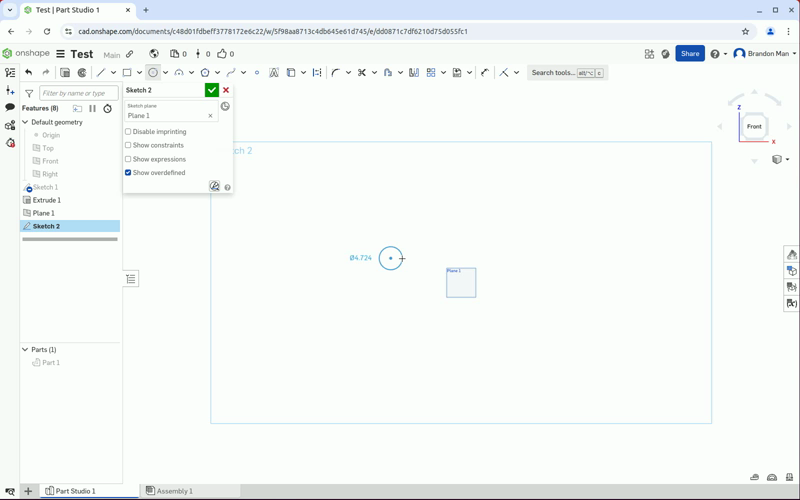
key(esc)
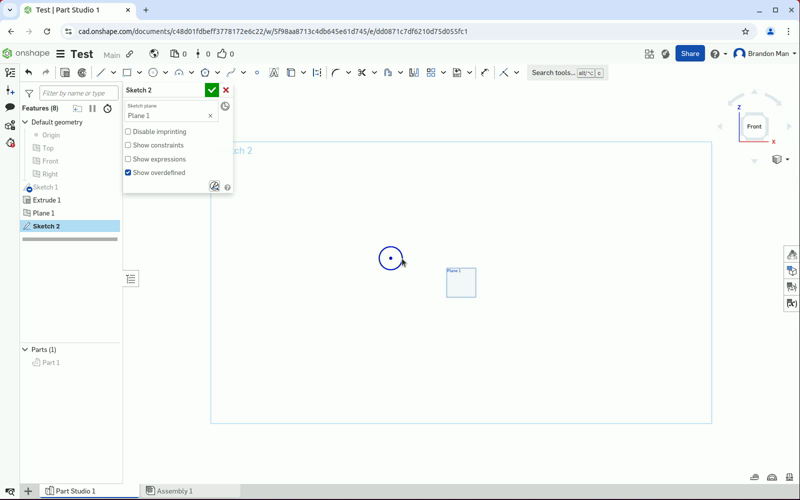
mouse_move(397, 259)
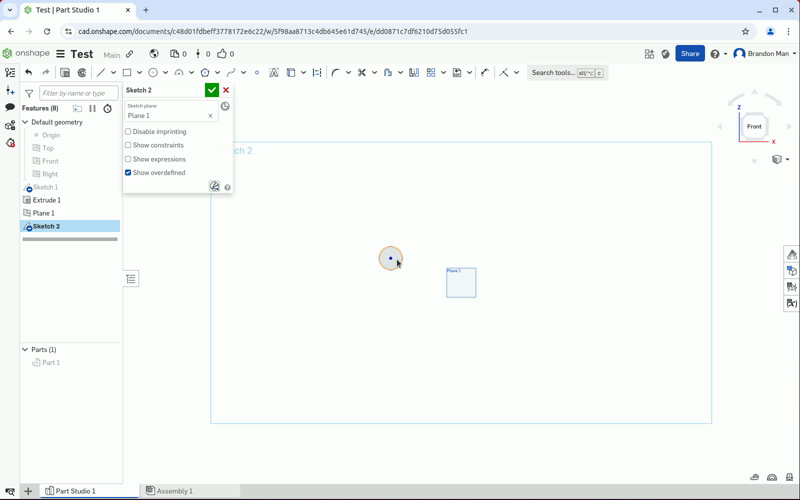
scroll(6)
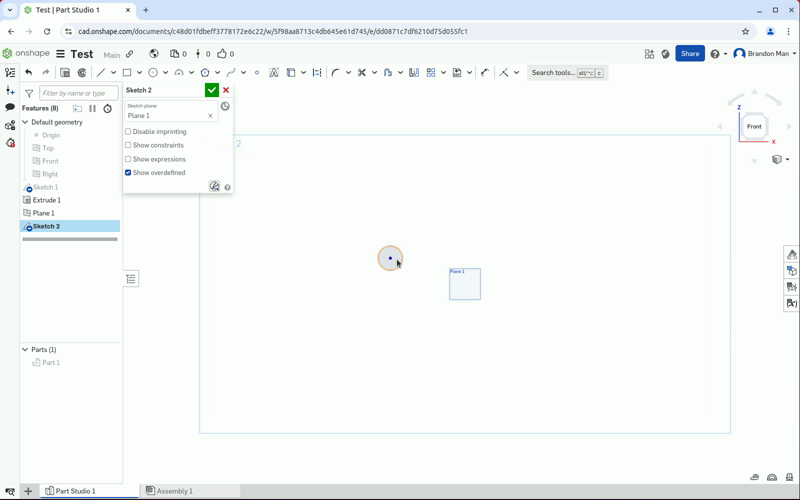
scroll(6)
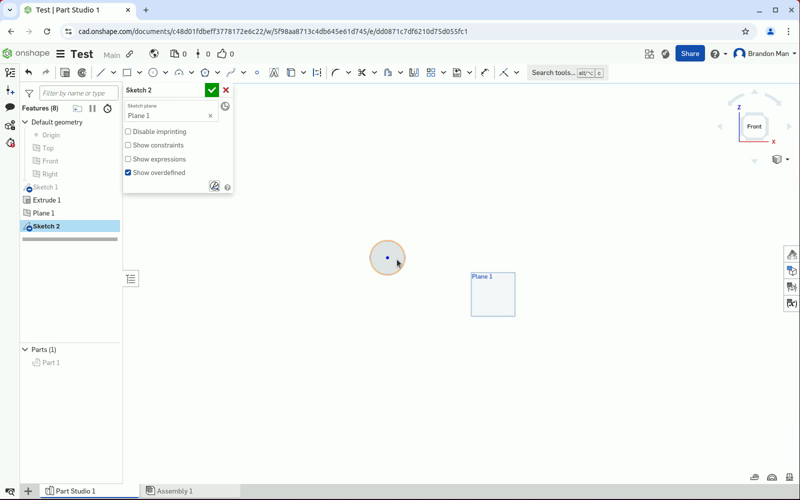
scroll(6)
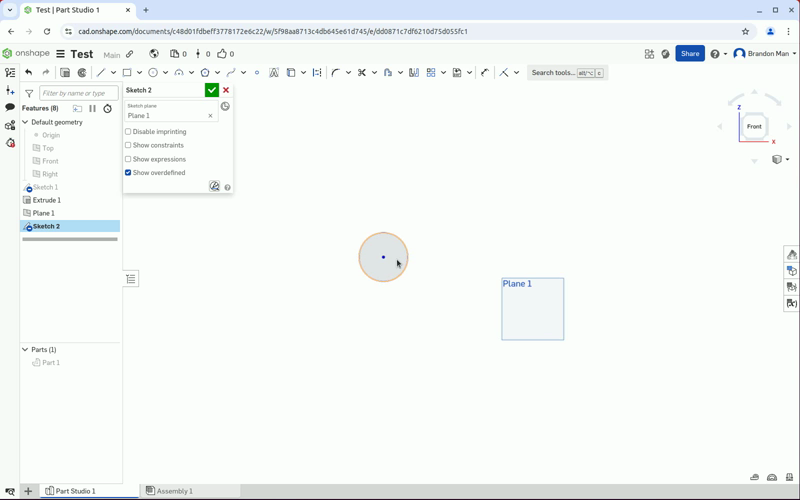
scroll(6)
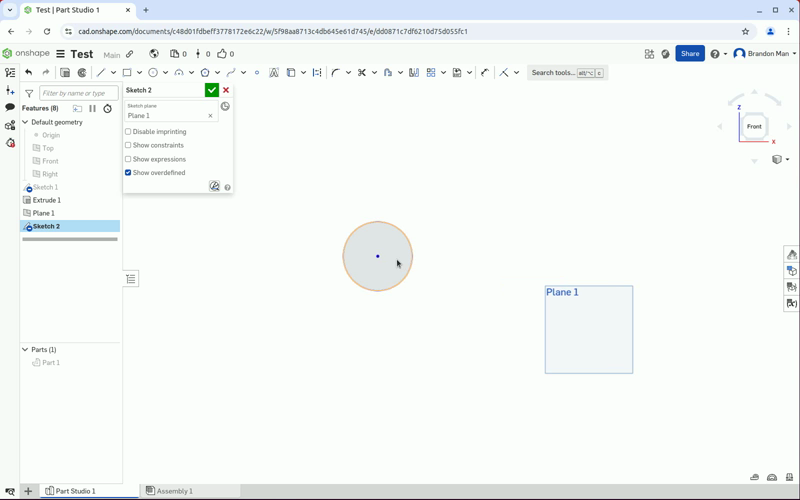
scroll(6)
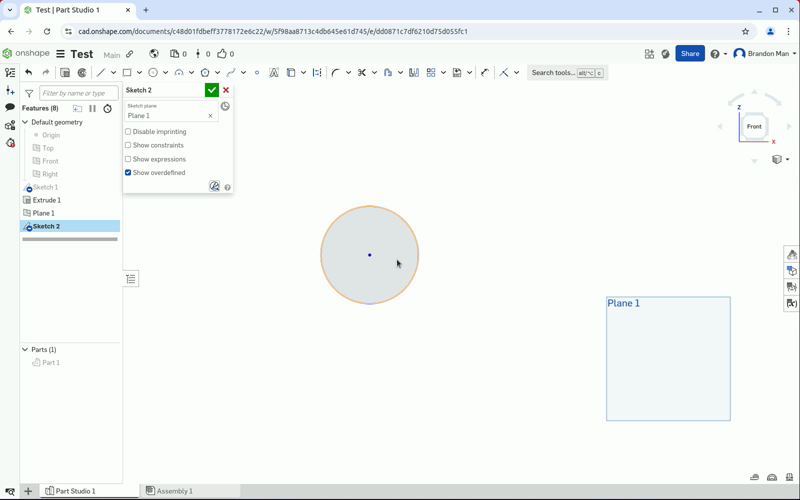
scroll(6)
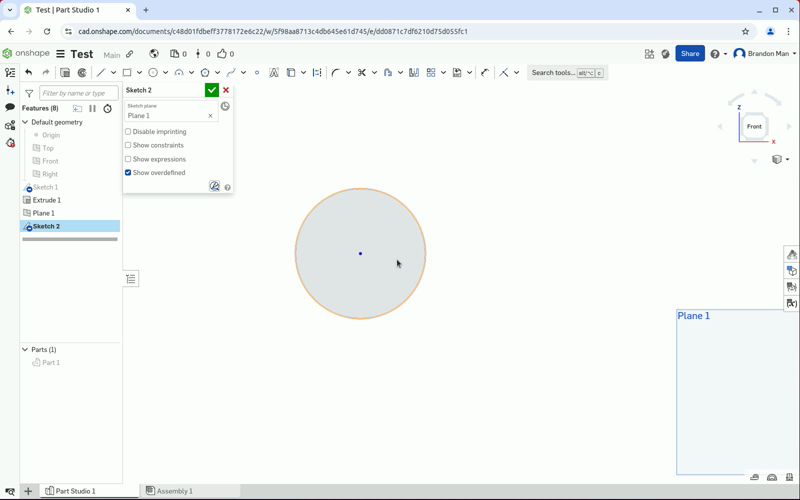
scroll(6)
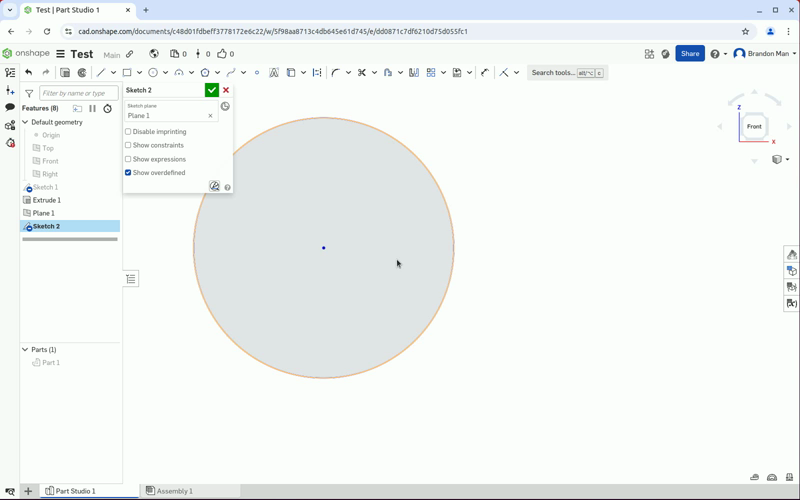
click(397, 259)
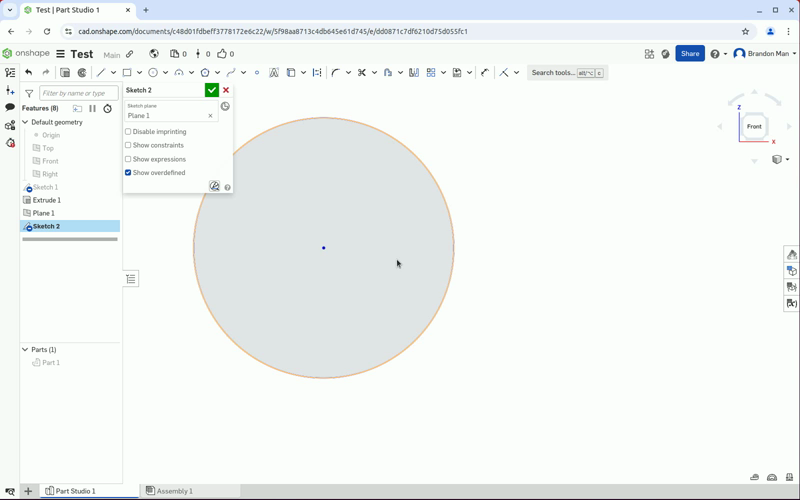
scroll(-6)
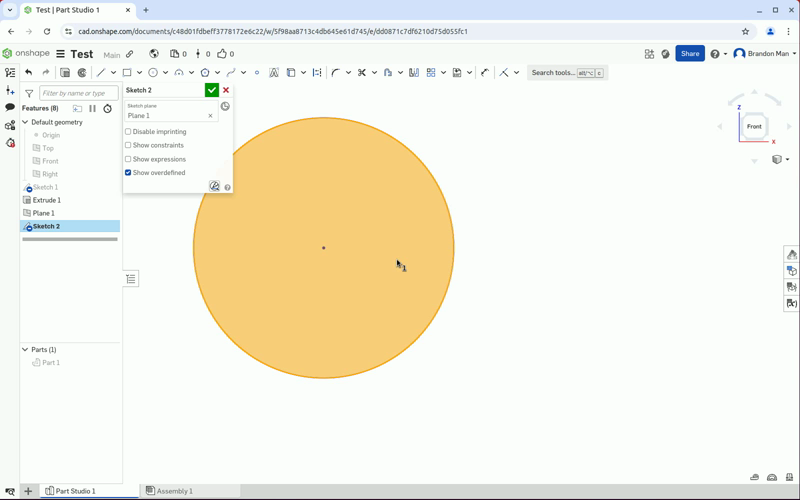
scroll(-6)
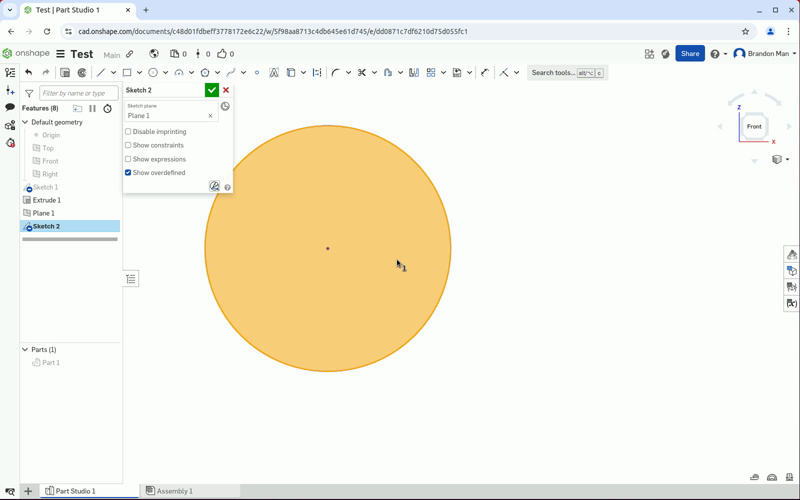
scroll(-6)
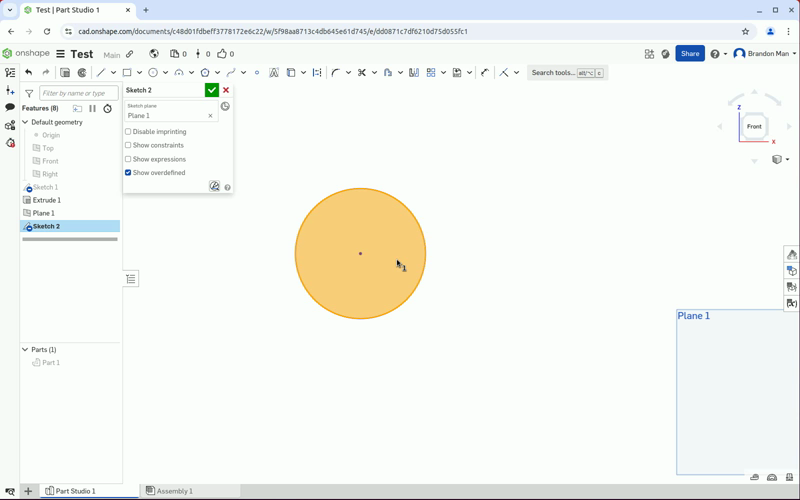
scroll(-6)
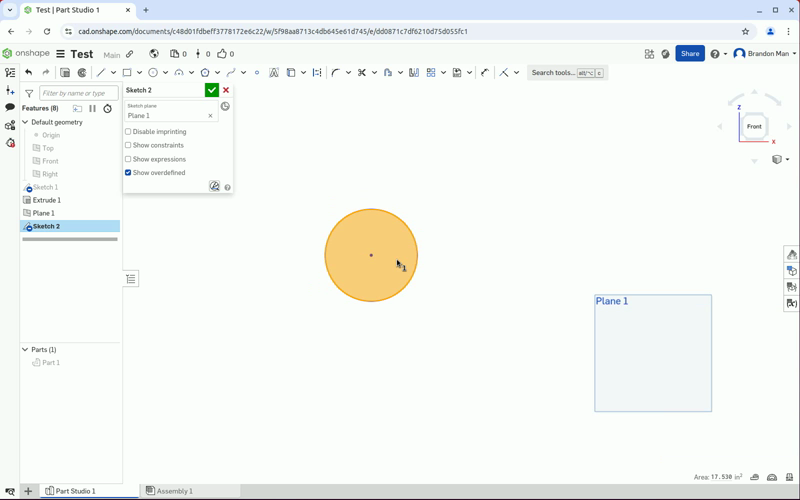
scroll(-6)
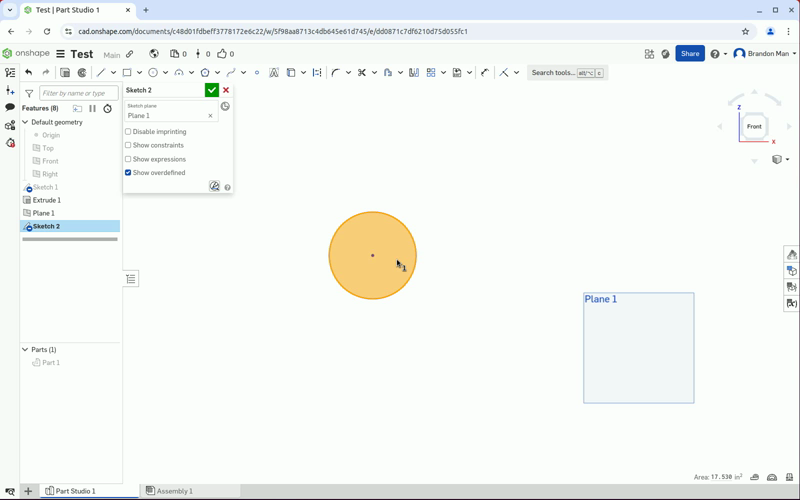
scroll(-6)
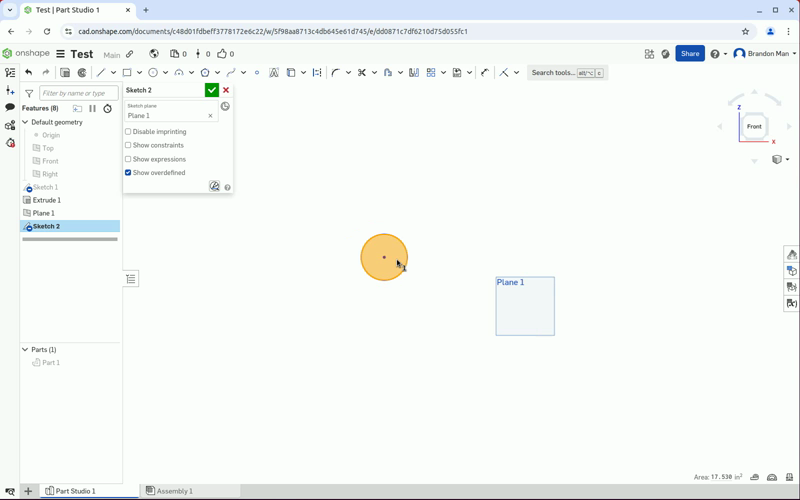
scroll(-6)
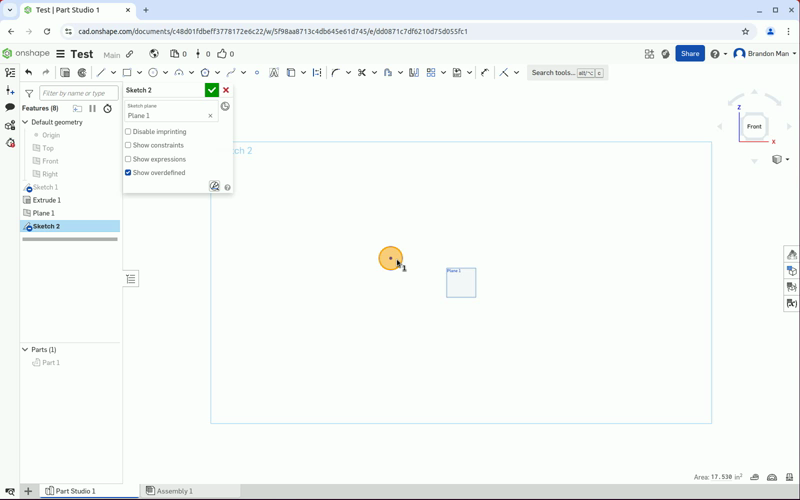
mouse_move(73, 352)
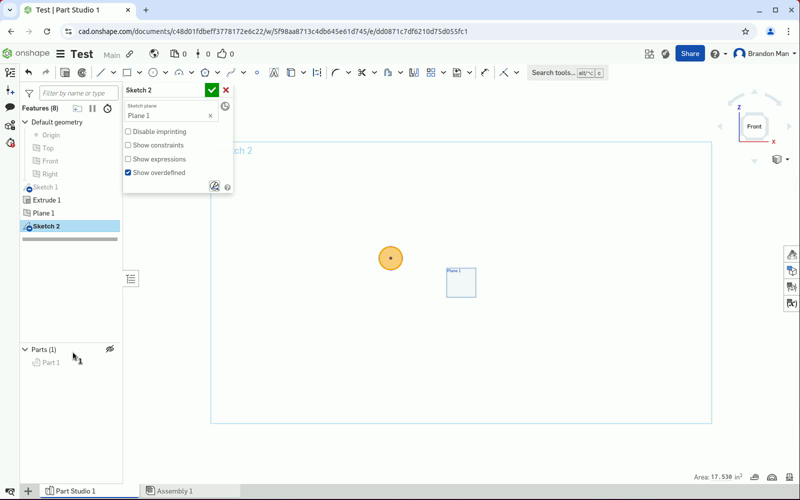
key(shift+y)
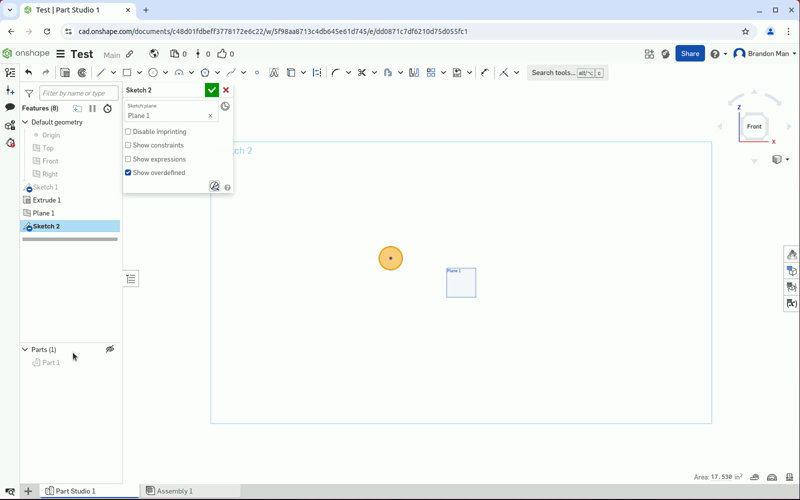
key(shift+e)
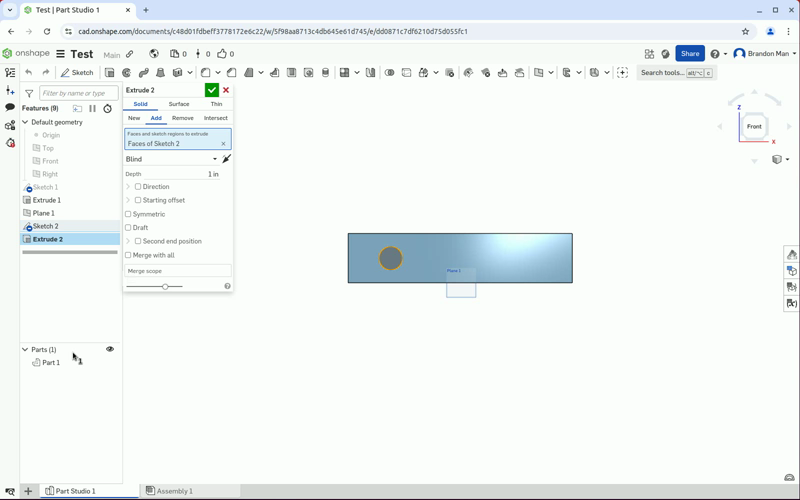
mouse_move(143, 106)
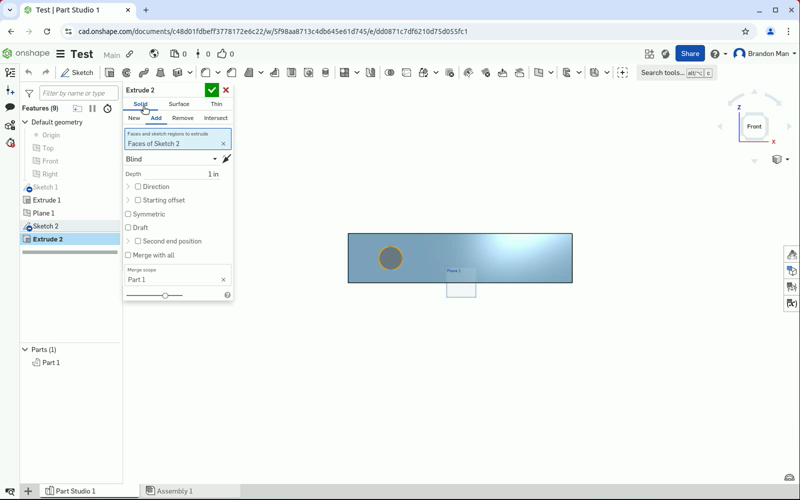
click(143, 106)
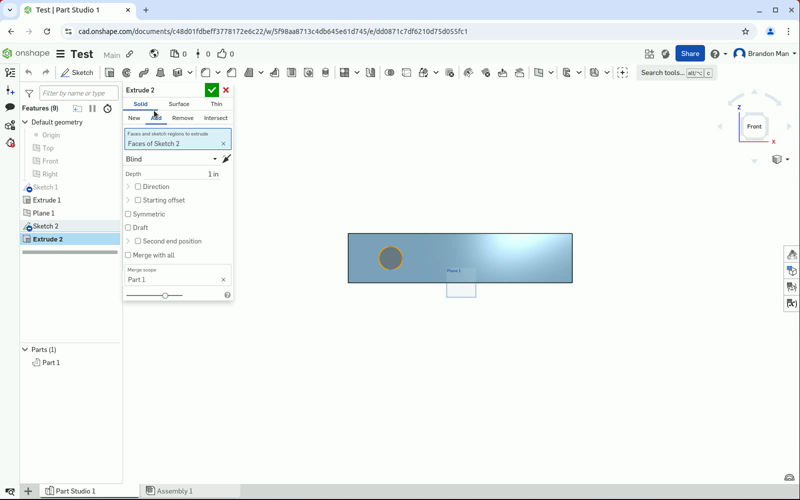
mouse_move(186, 120)
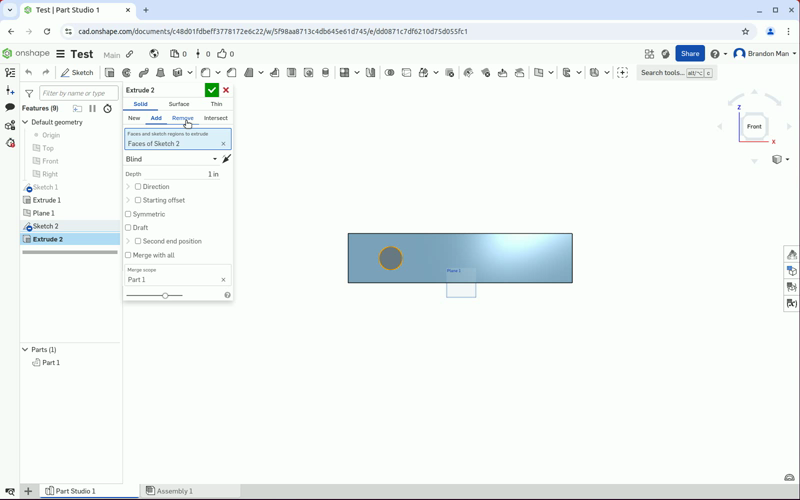
click(186, 120)
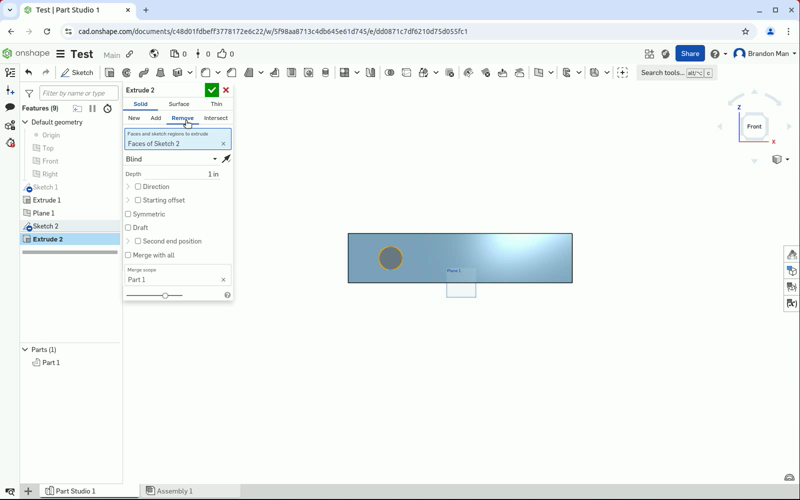
key(tab, 4)
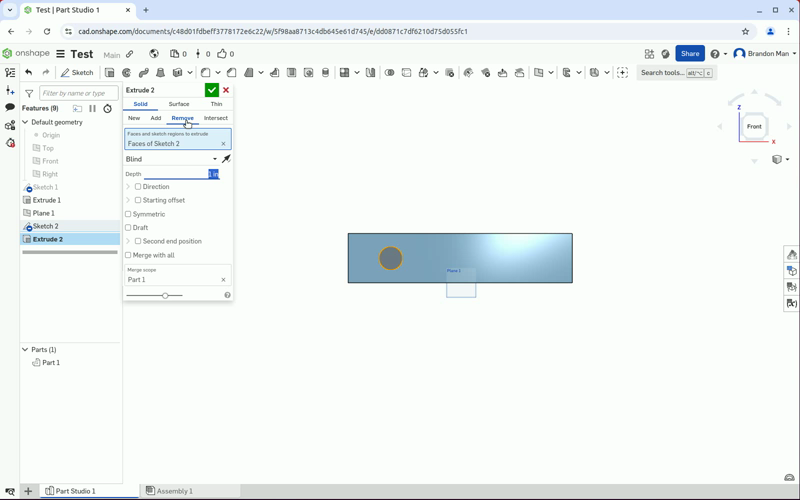
text(19.257)
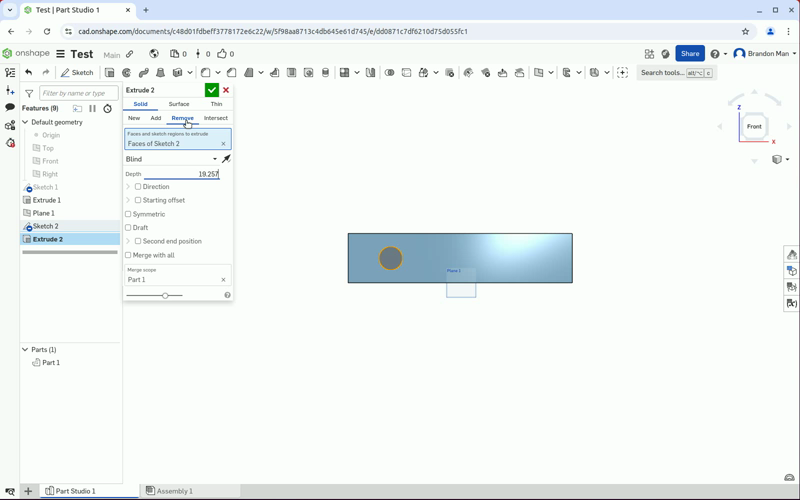
key(tab, 6)
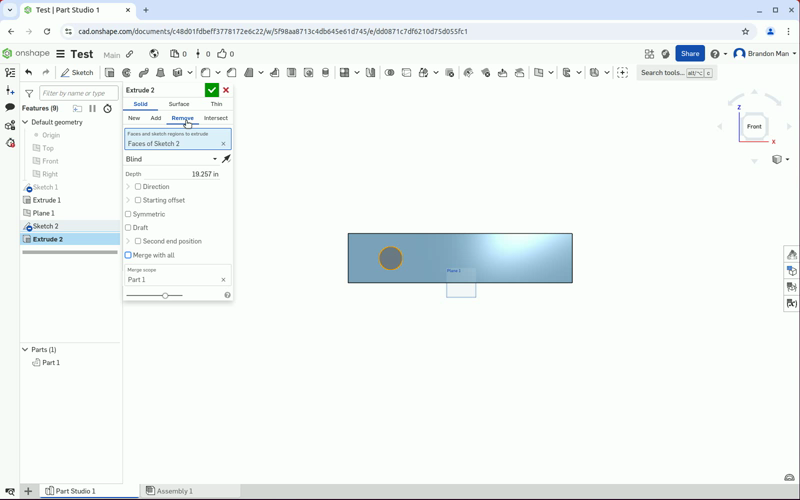
key(space)
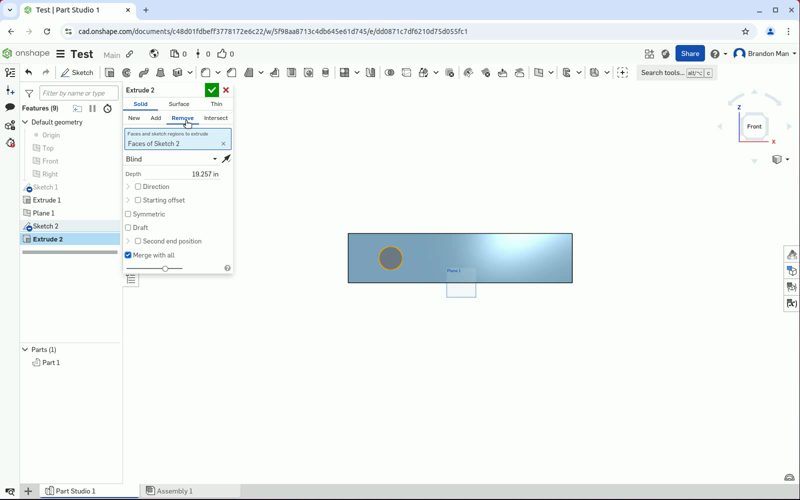
key(enter)
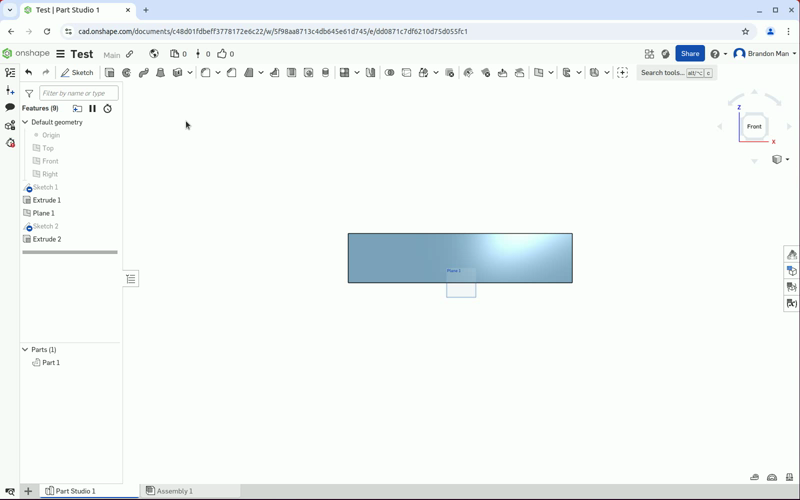
key(shift+h)
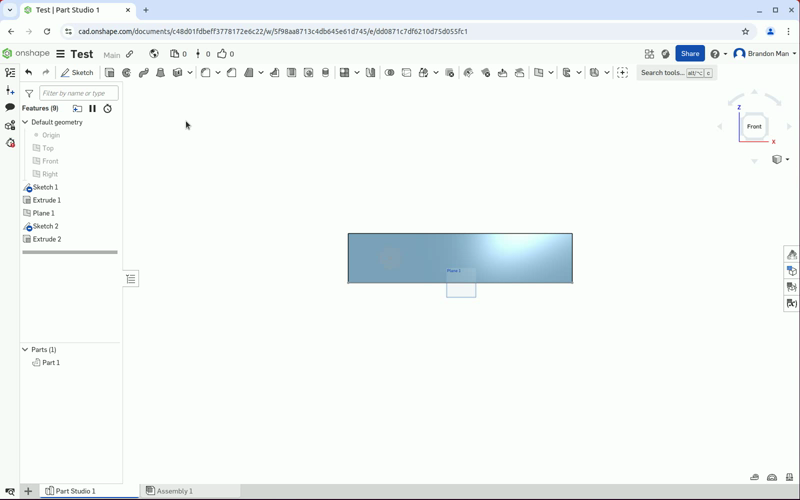
key(shift+h)
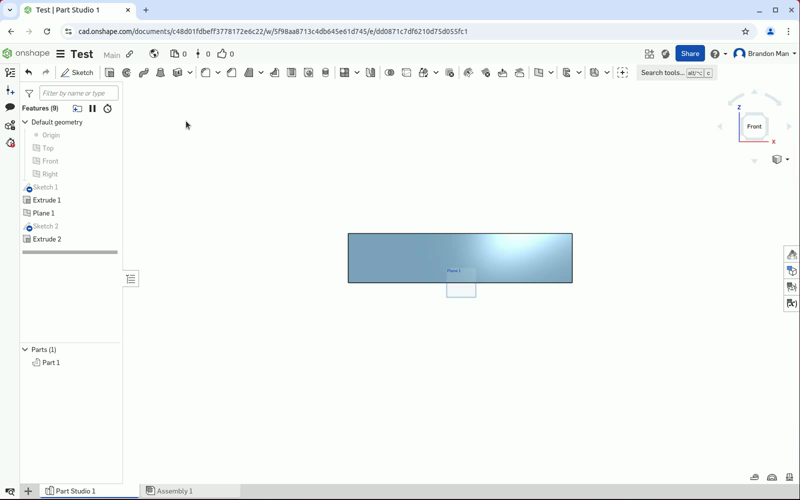
mouse_move(73, 189)
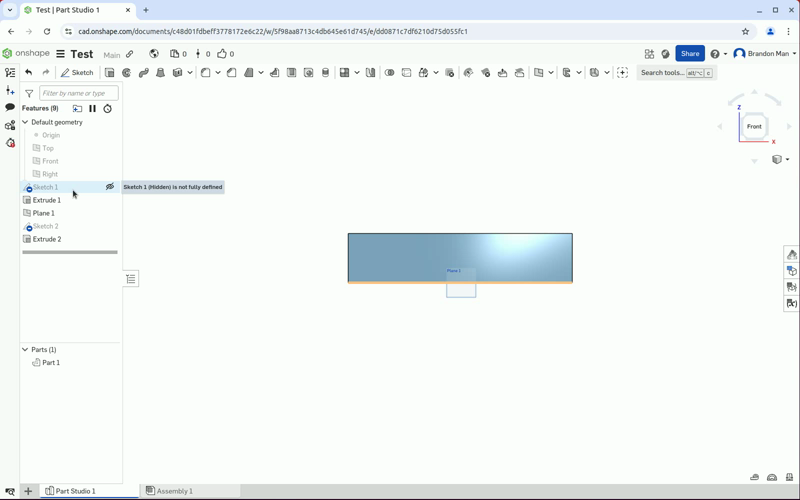
click(73, 189)
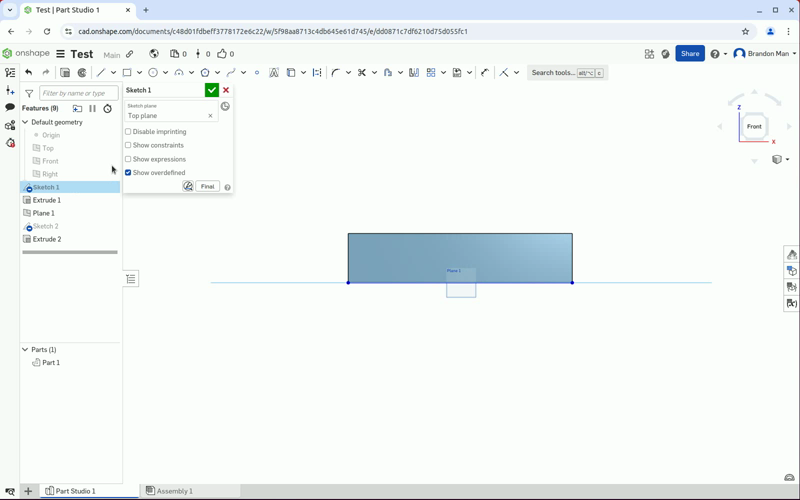
mouse_move(229, 92)
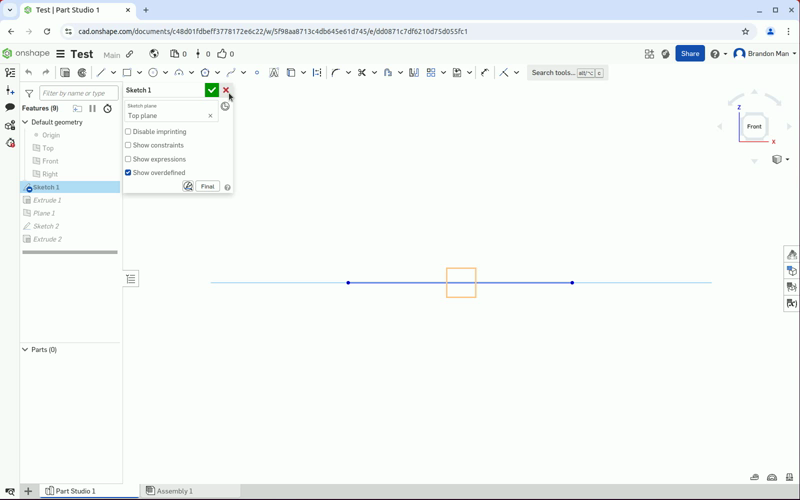
click(229, 92)
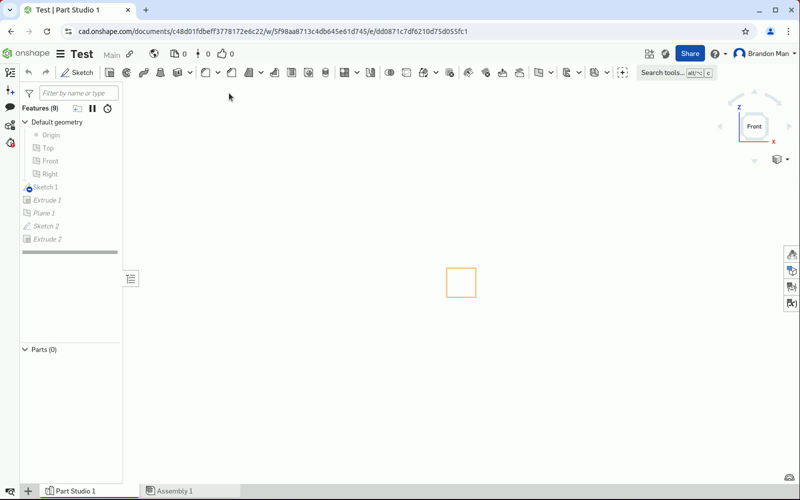
key(shift+s)
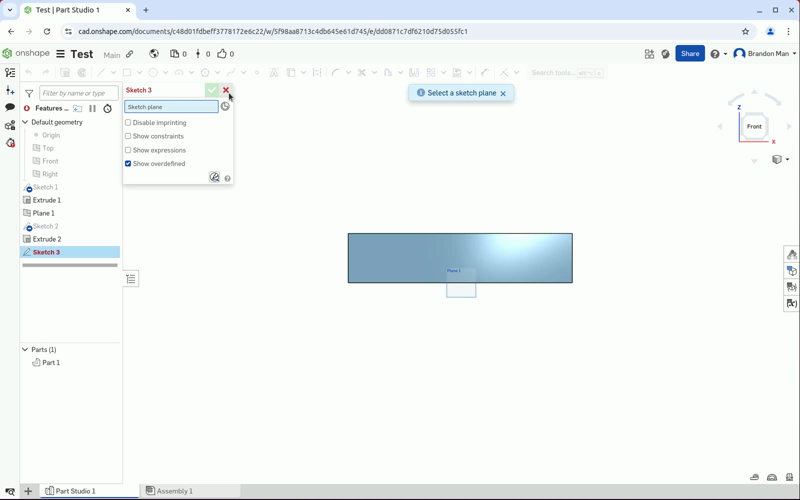
mouse_move(73, 215)
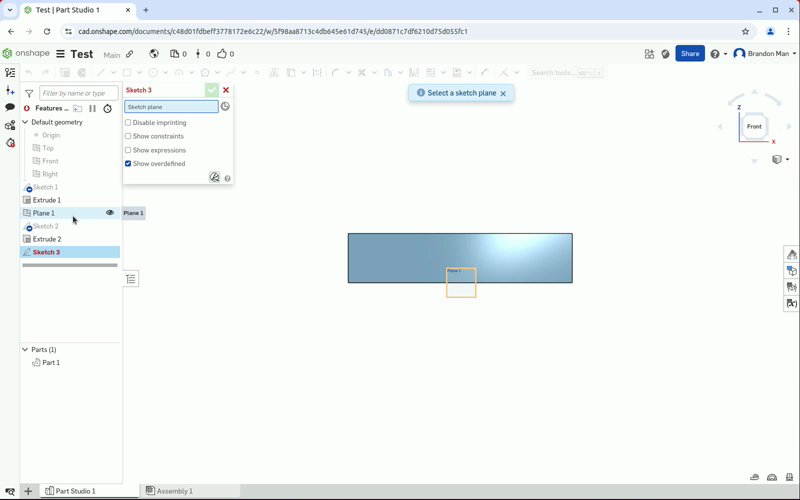
click(73, 215)
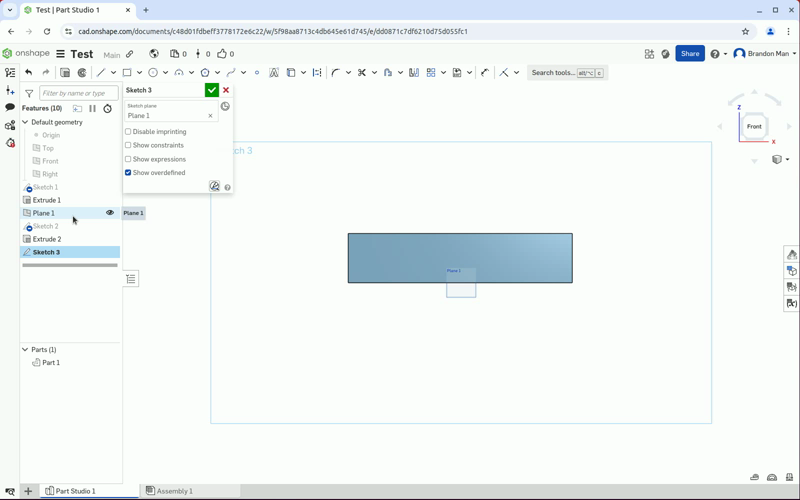
mouse_move(73, 352)
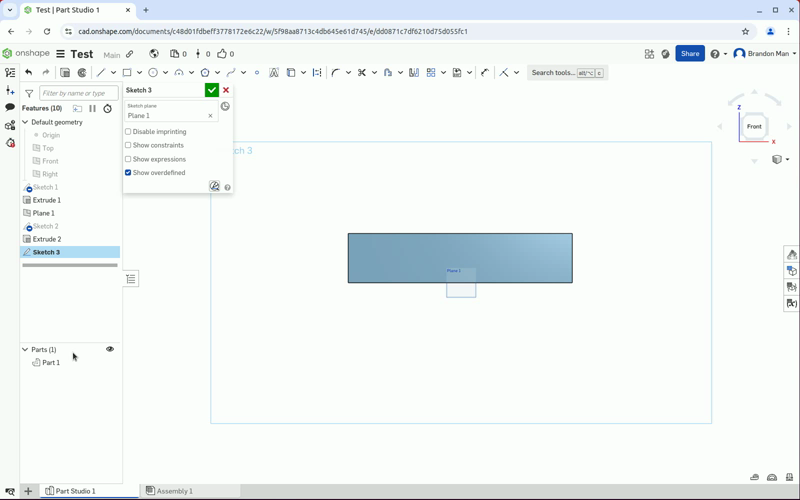
key(y)
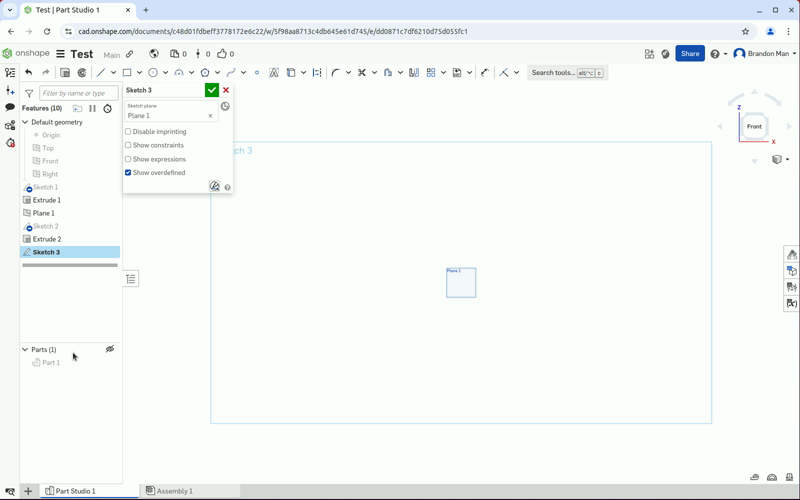
key(c)
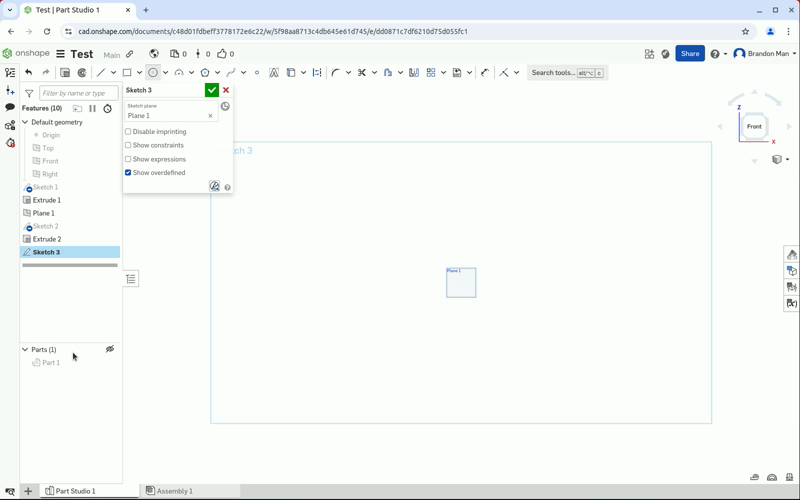
key_down(shift)
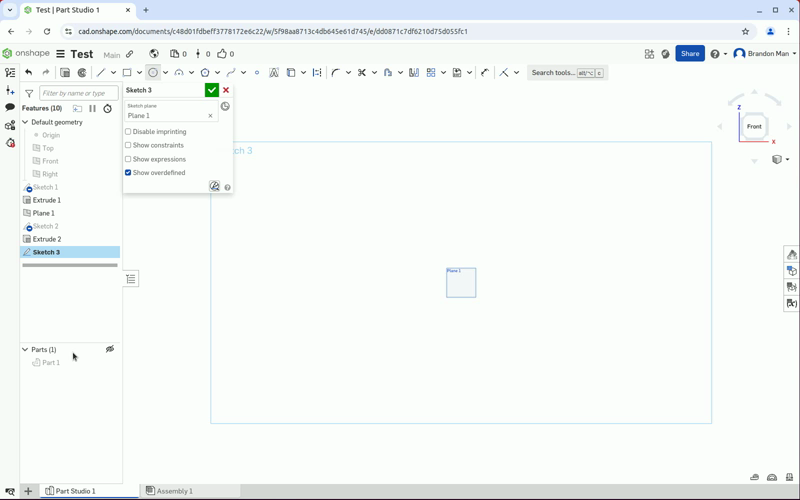
mouse_move(532, 258)
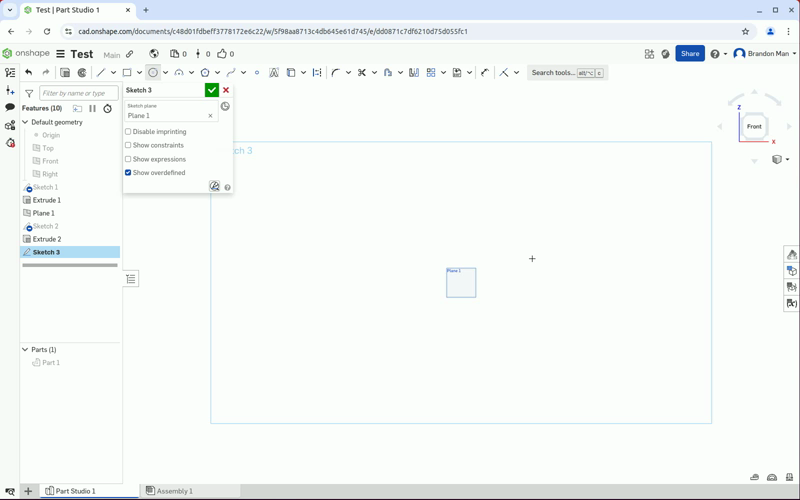
click(532, 258)
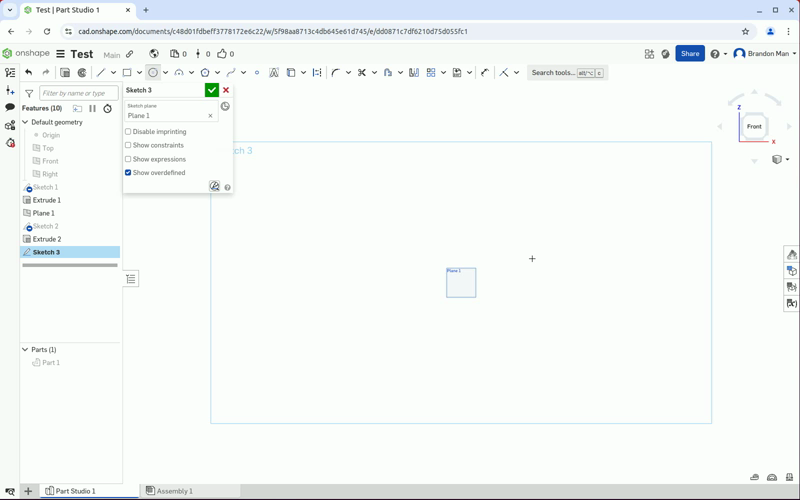
key_up(shift)
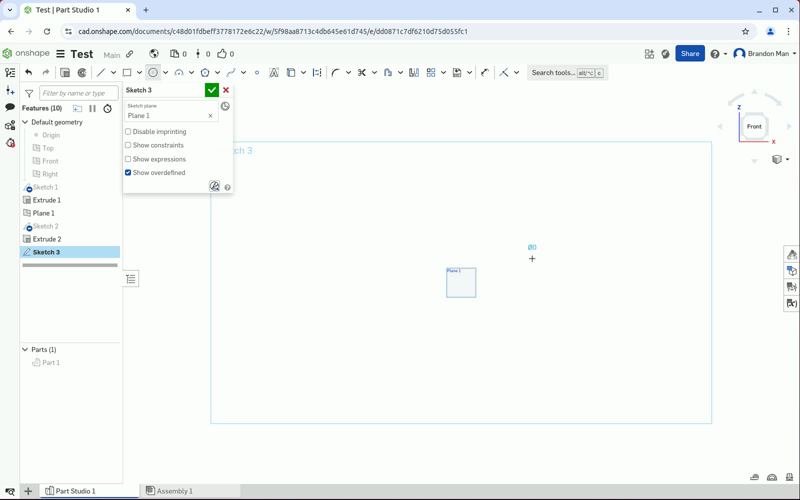
mouse_move(543, 258)
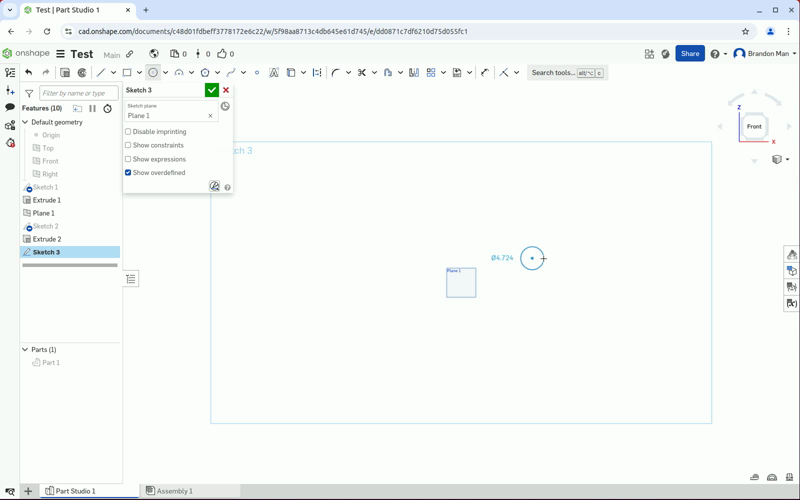
click(543, 258)
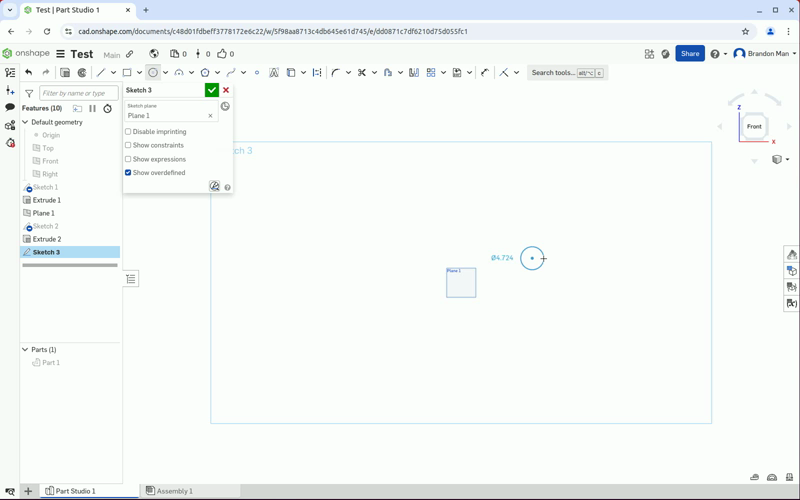
key(esc)
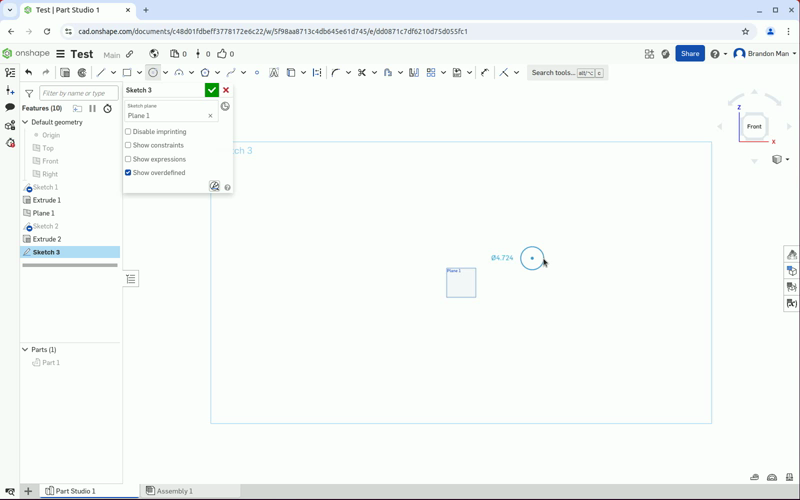
mouse_move(535, 262)
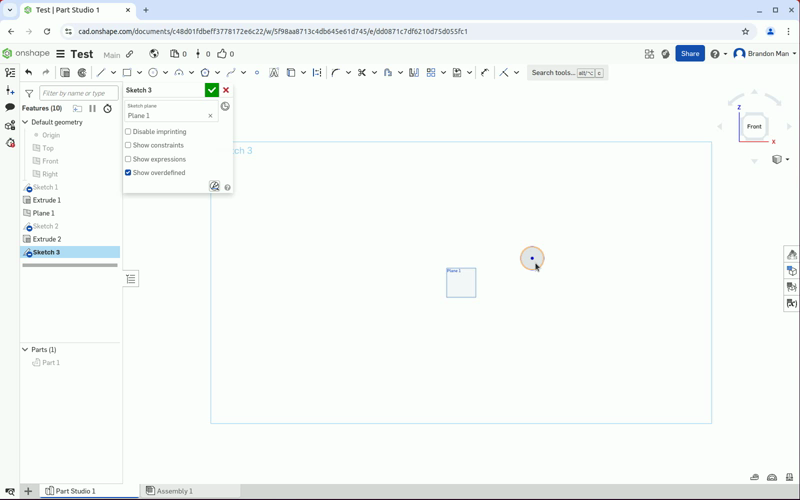
scroll(6)
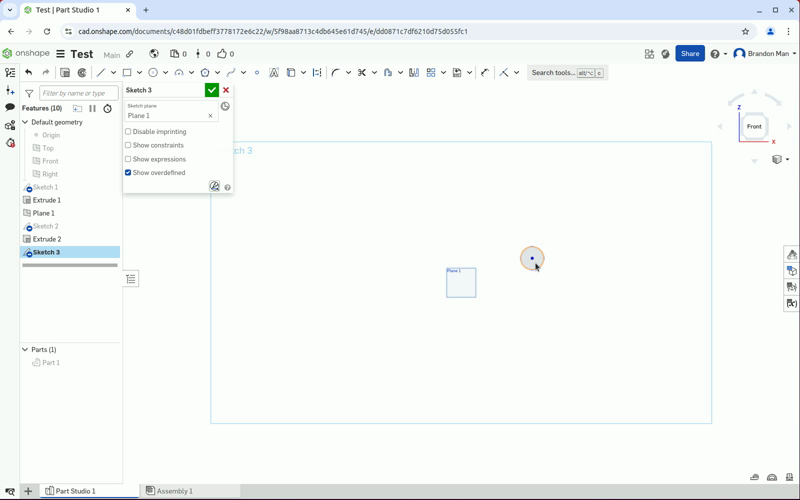
scroll(6)
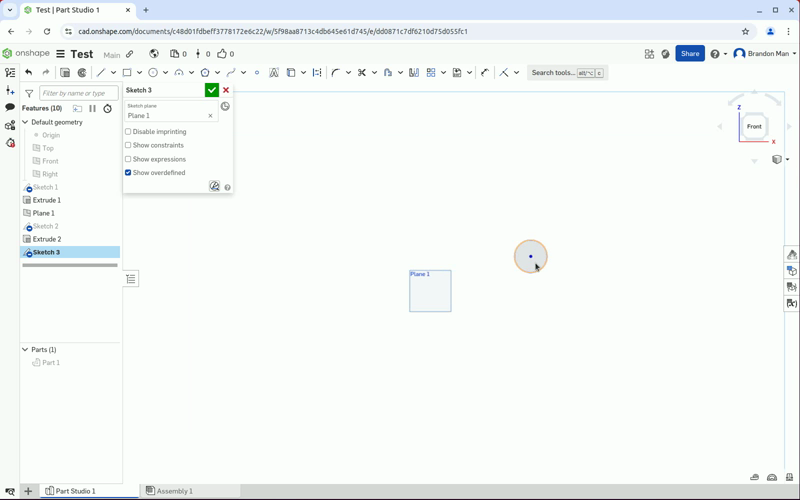
scroll(6)
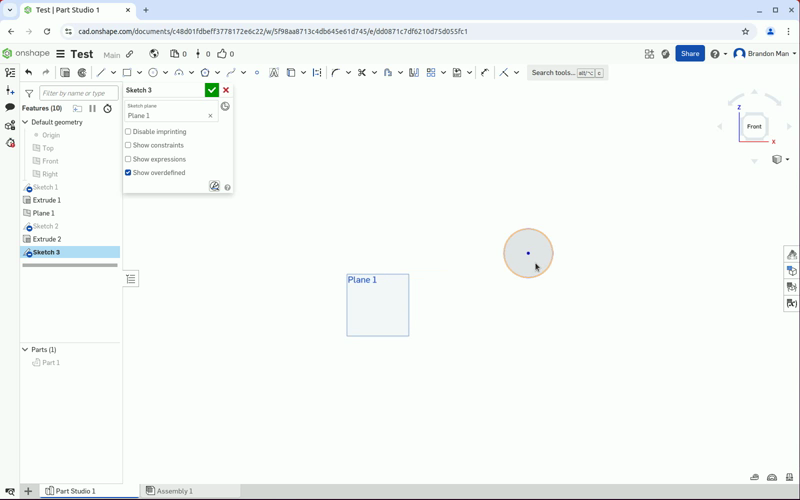
scroll(6)
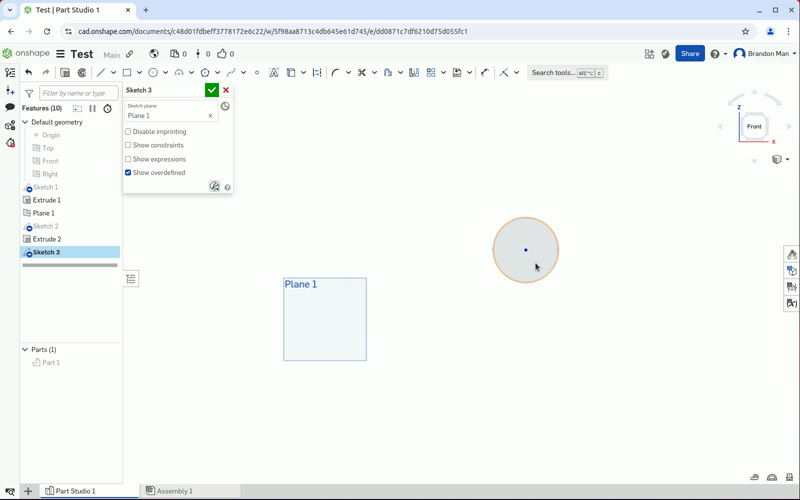
scroll(6)
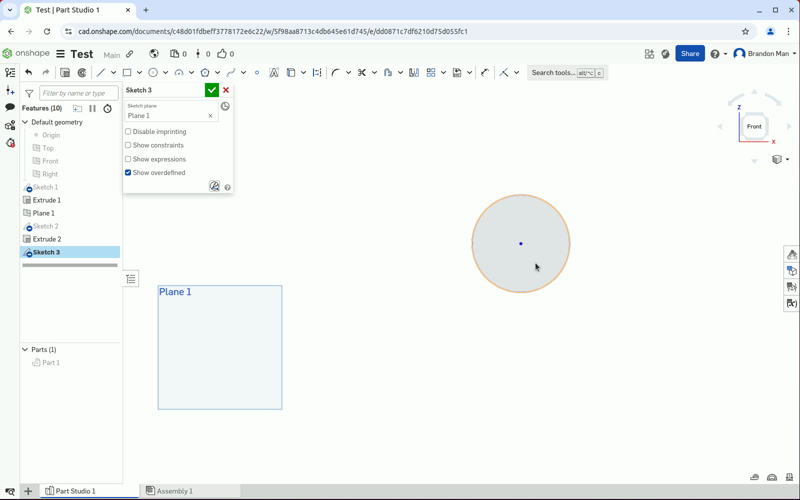
scroll(6)
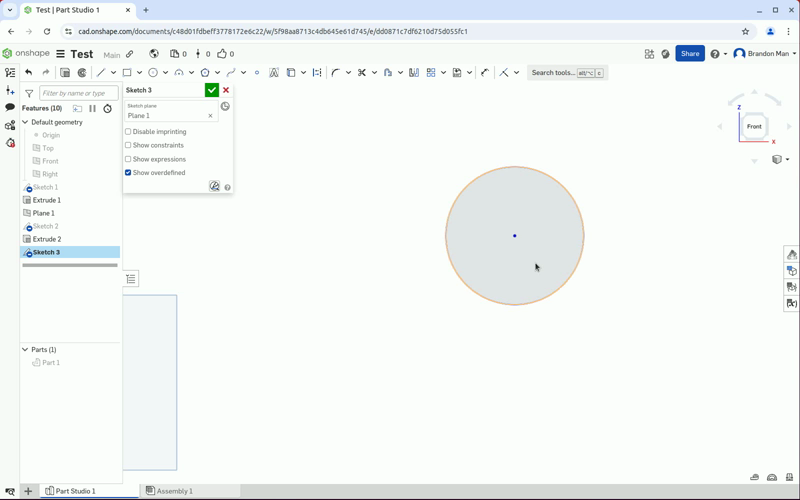
scroll(6)
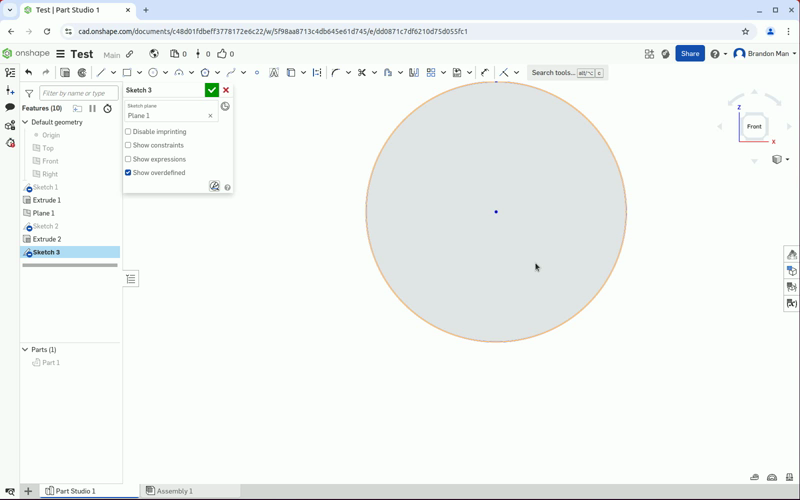
click(535, 262)
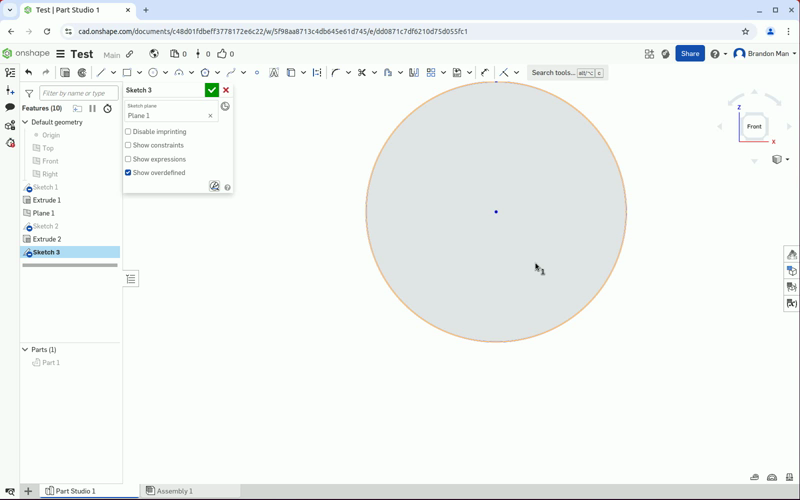
scroll(-6)
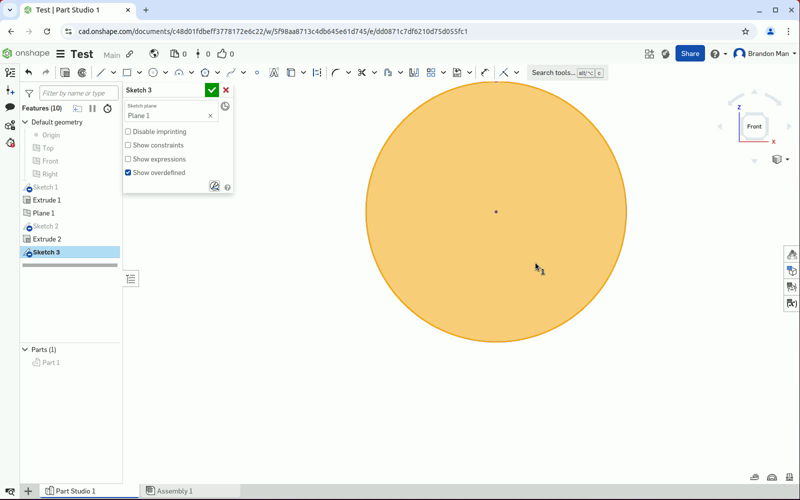
scroll(-6)
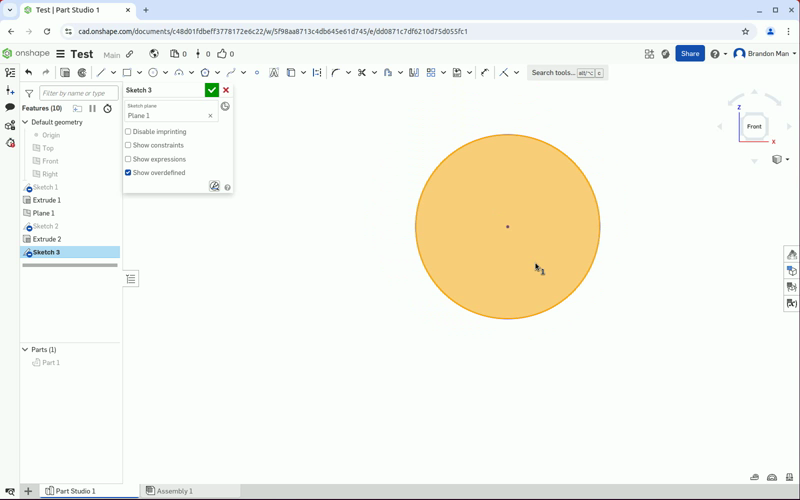
scroll(-6)
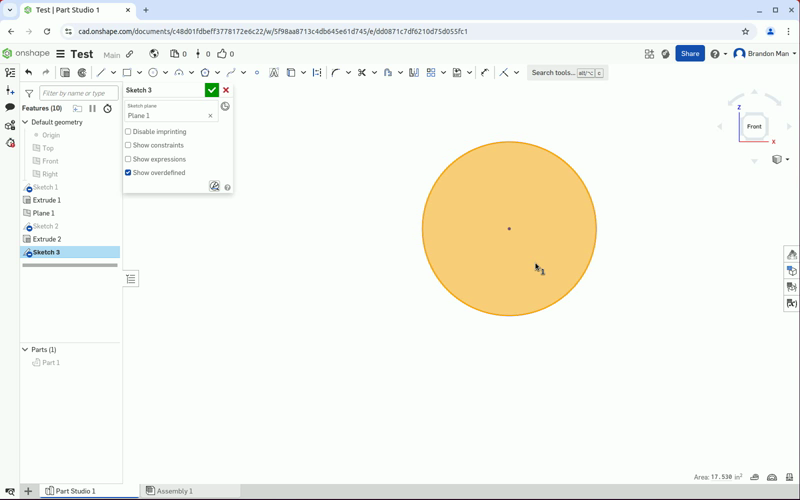
scroll(-6)
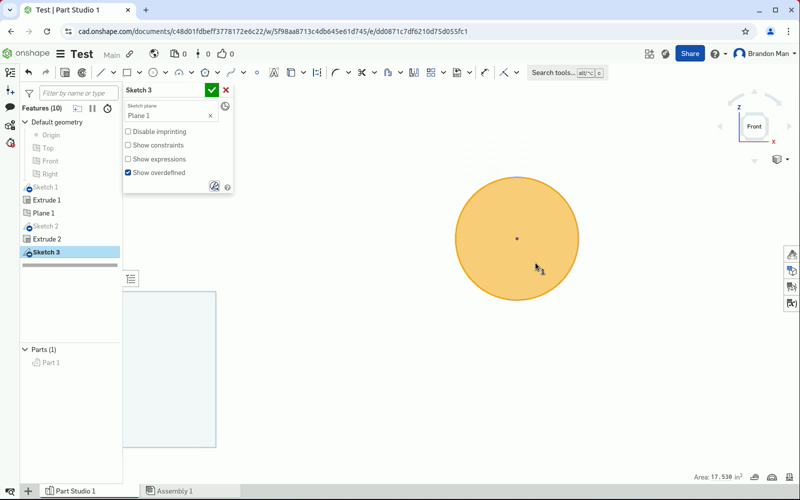
scroll(-6)
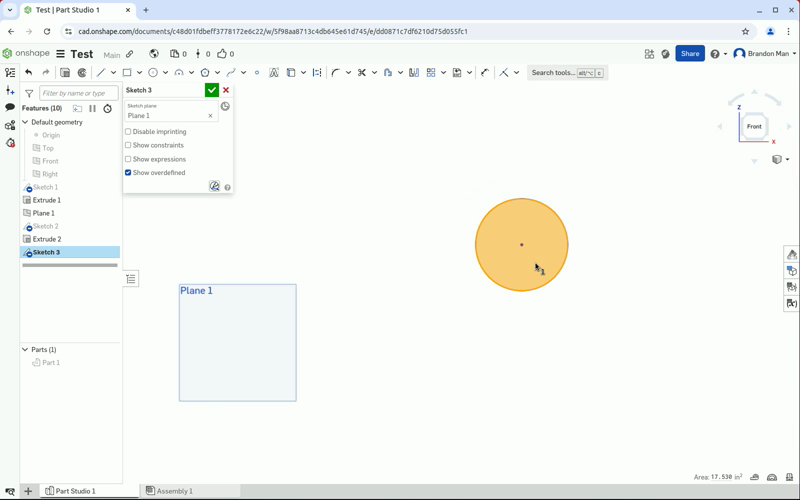
scroll(-6)
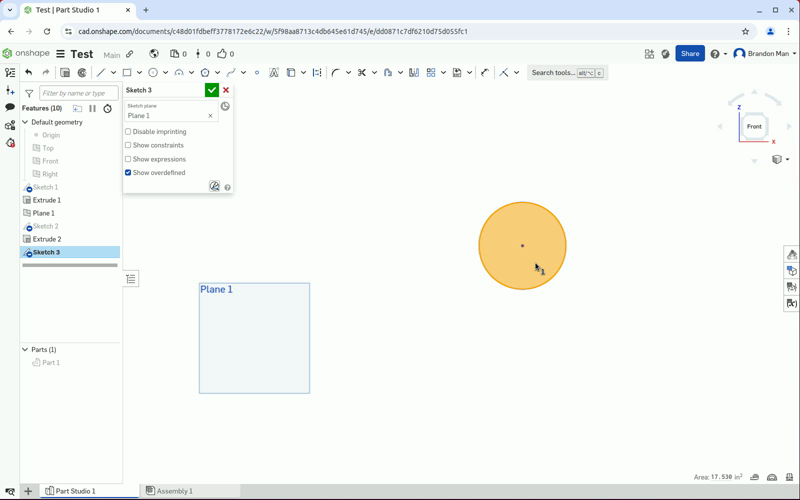
scroll(-6)
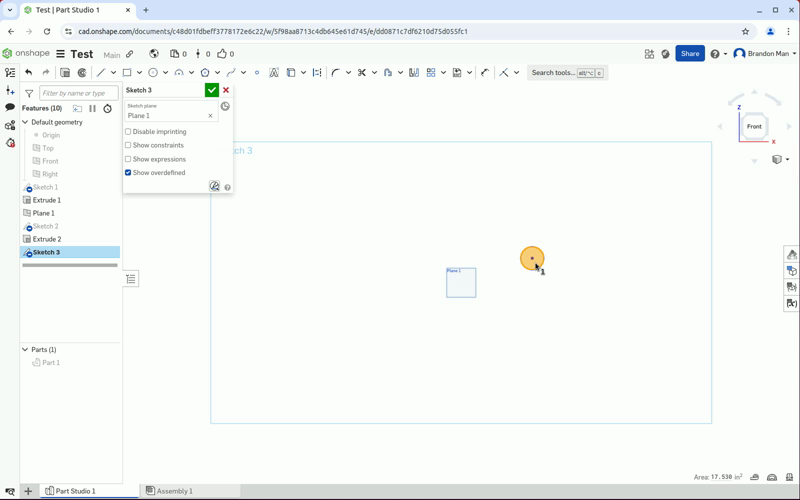
mouse_move(73, 352)
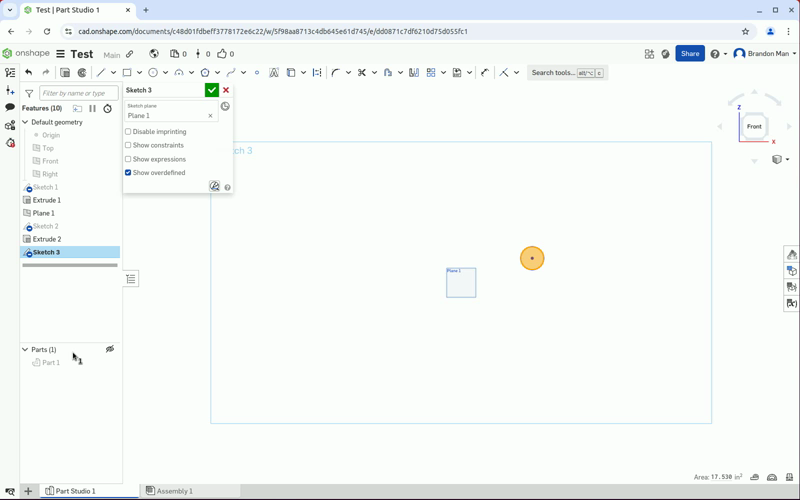
key(shift+y)
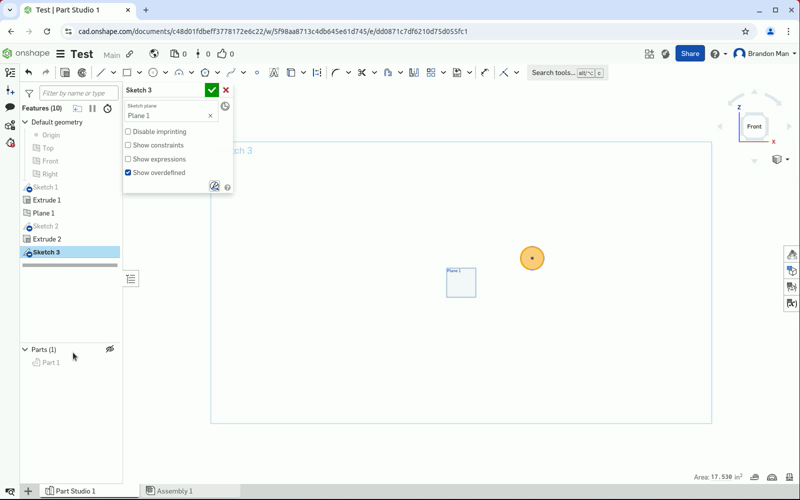
key(shift+e)
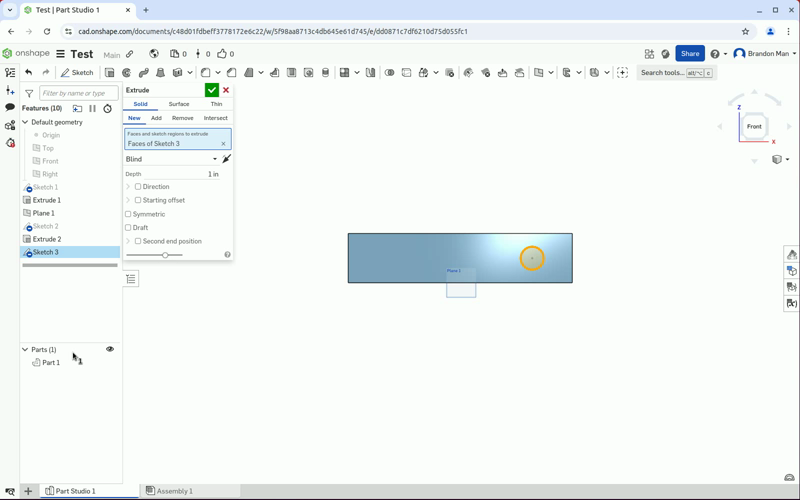
mouse_move(143, 106)
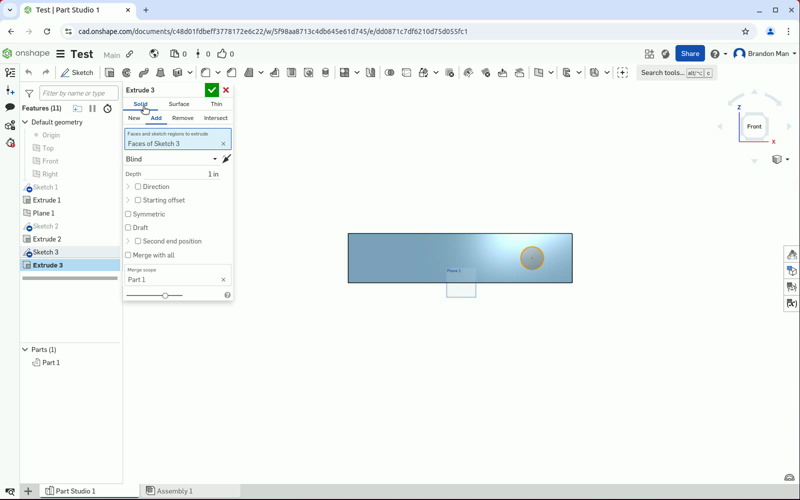
click(143, 106)
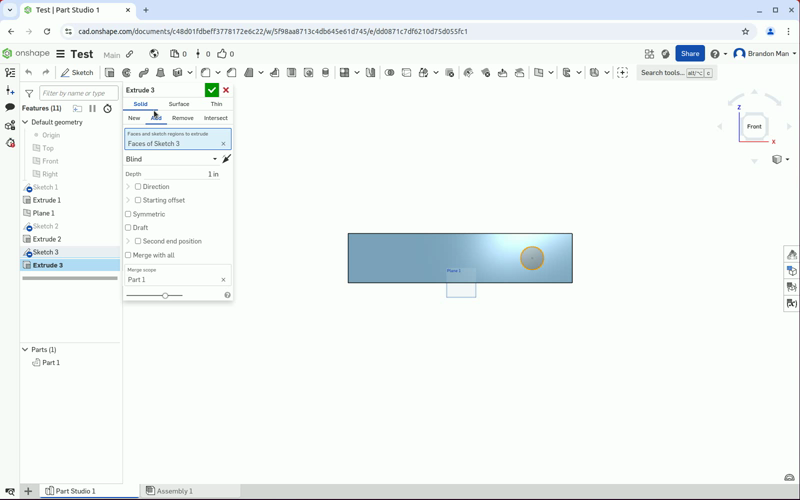
mouse_move(186, 120)
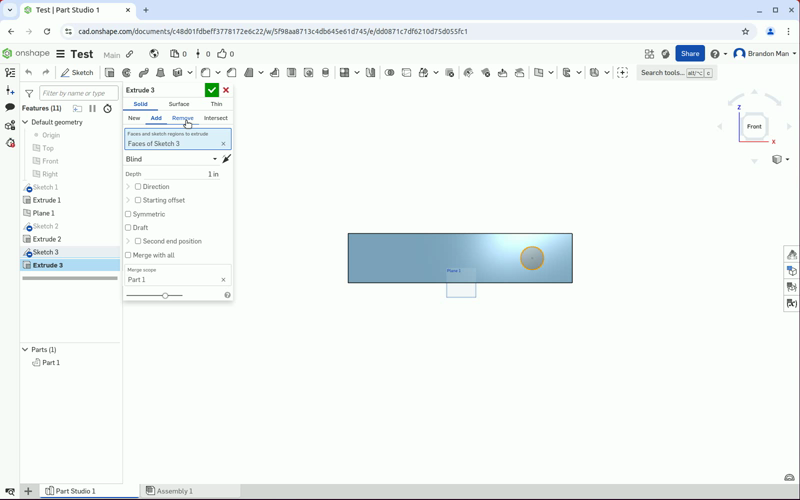
click(186, 120)
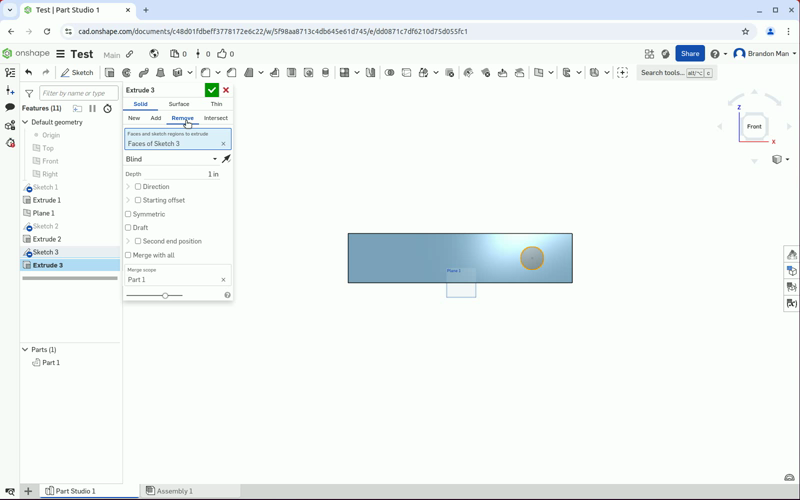
key(tab, 4)
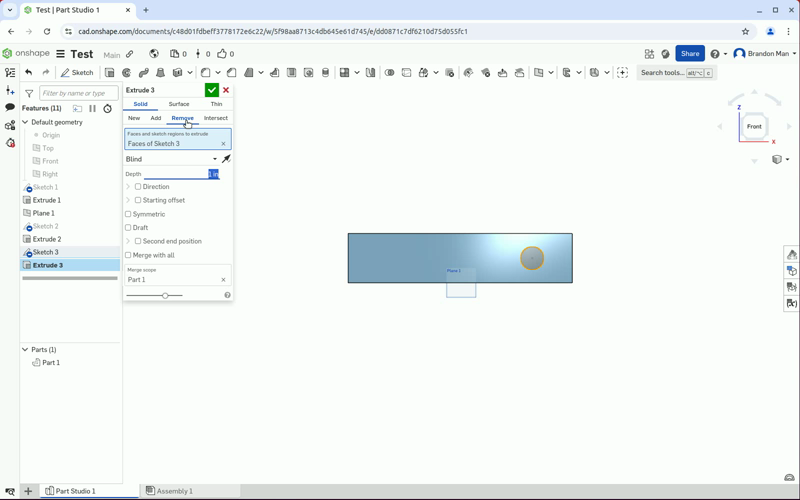
text(19.257)
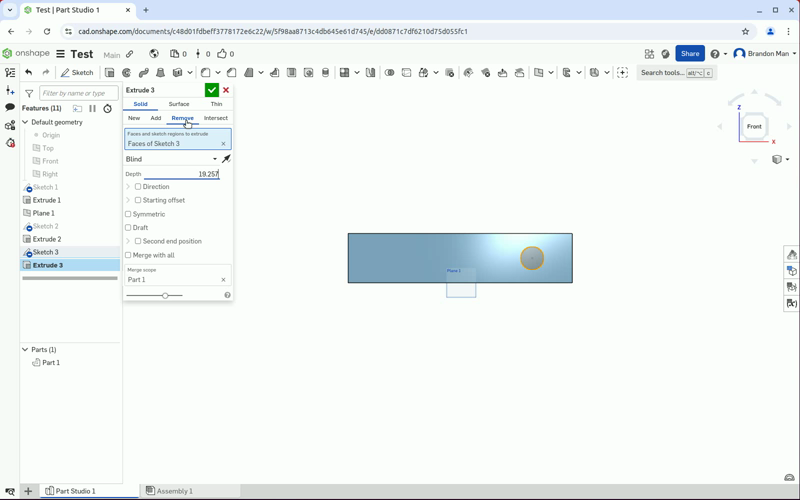
key(tab, 6)
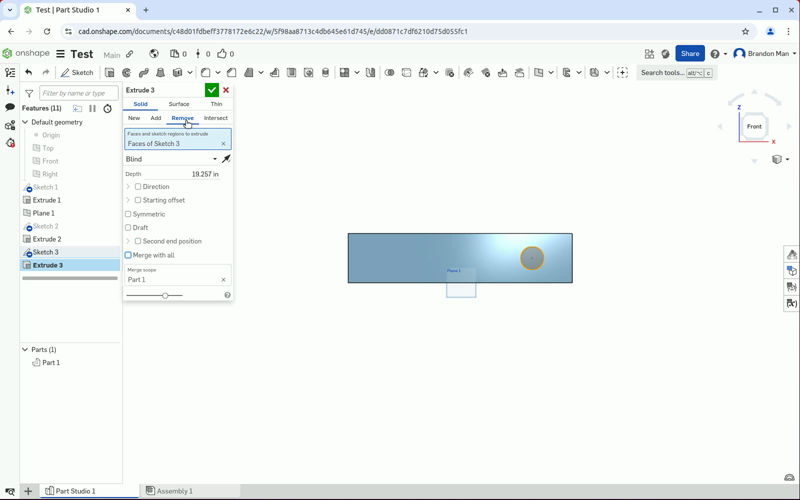
key(space)
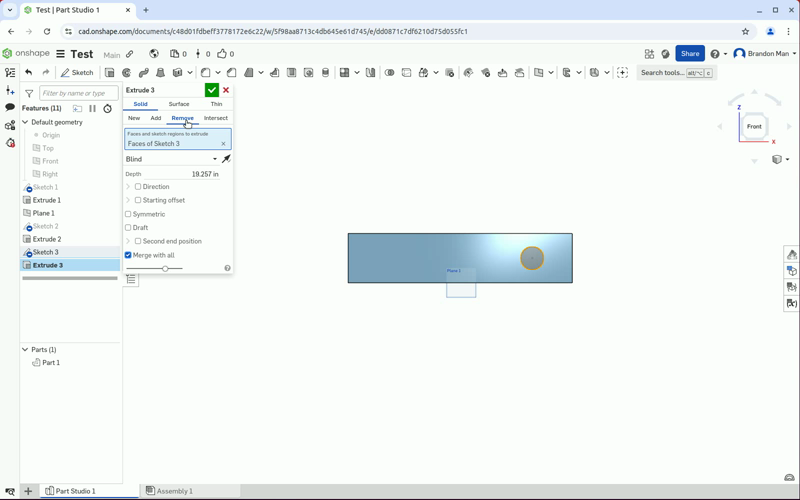
key(enter)
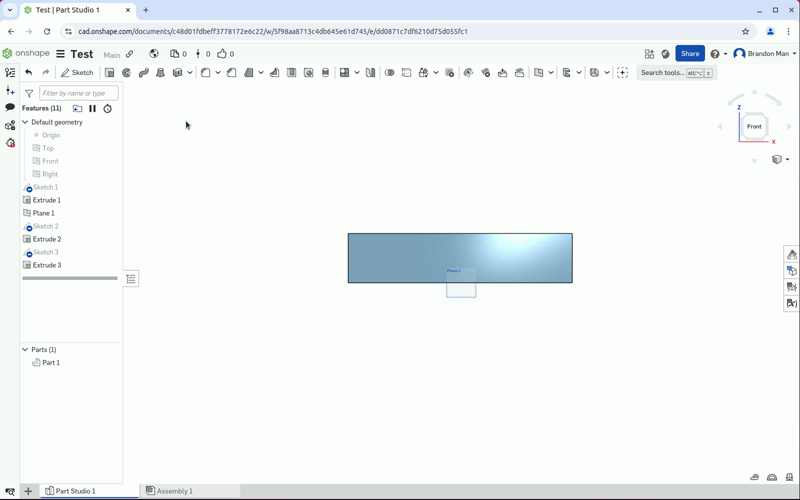
key(shift+h)
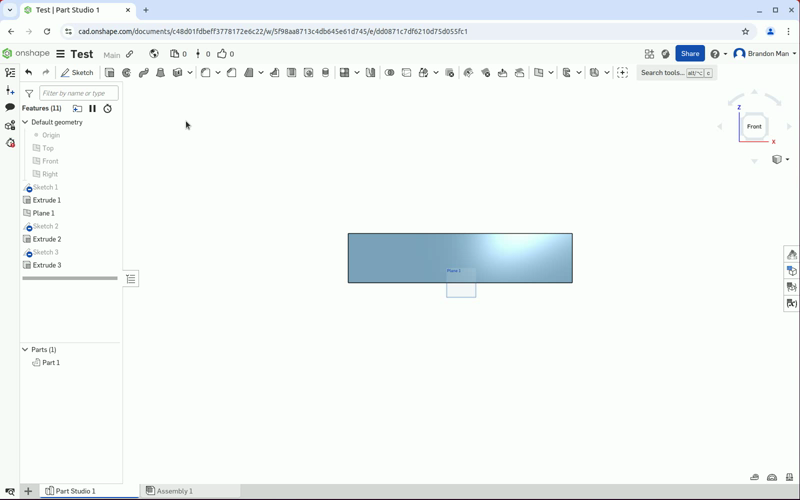
key(shift+h)
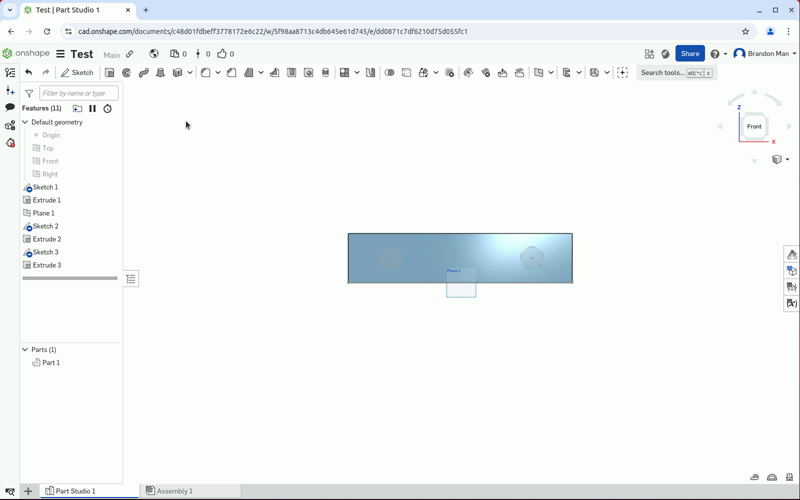
key(shift+7)
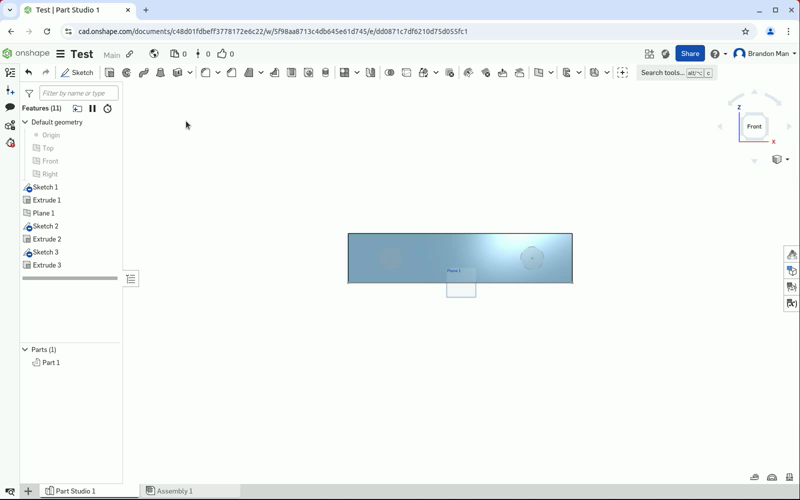
key(left, 2)
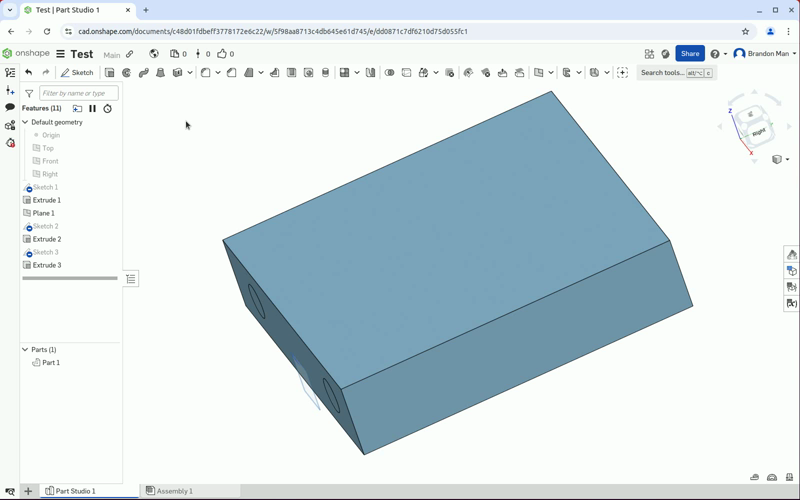
key(down, 2)
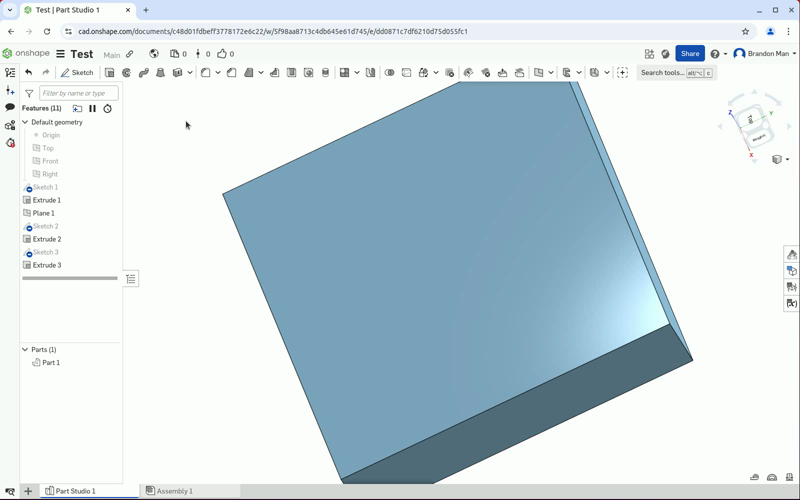
key(up, 2)
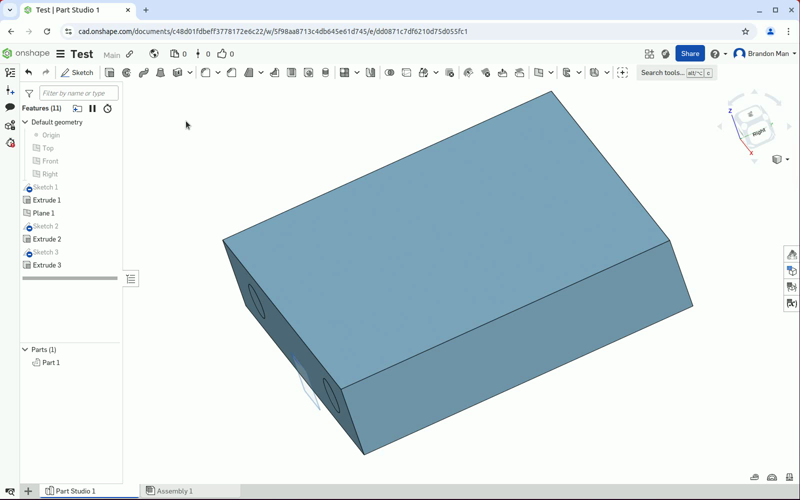
key(right, 2)
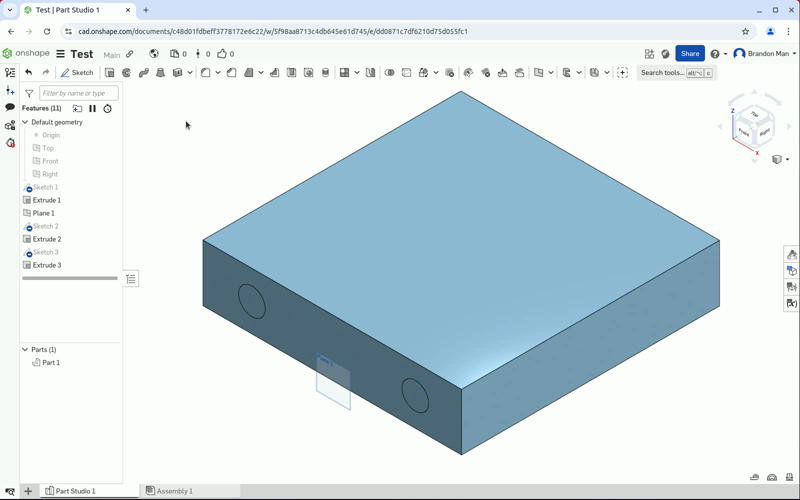
mouse_move(73, 189)
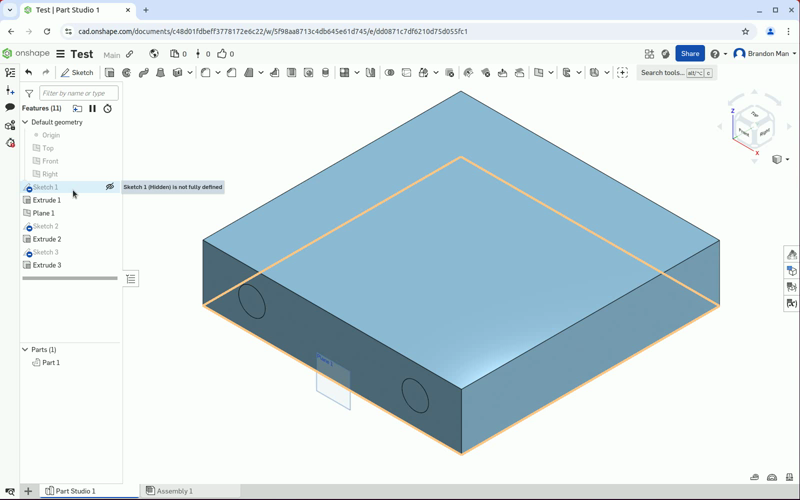
click(73, 189)